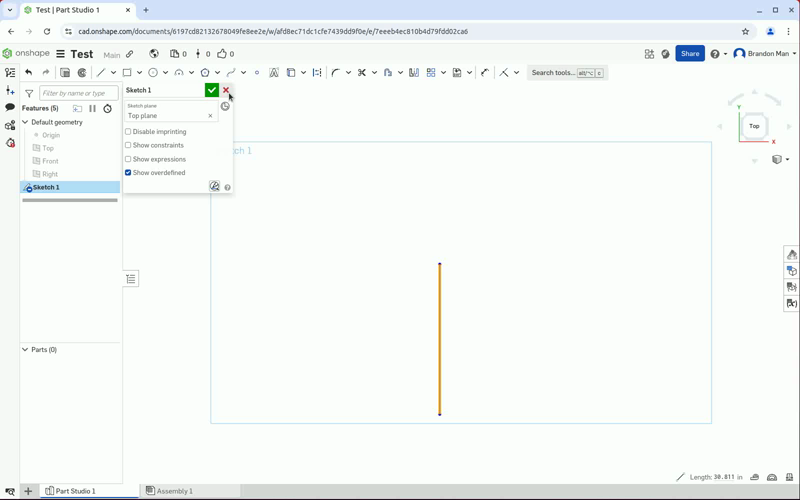
key(shift+h)
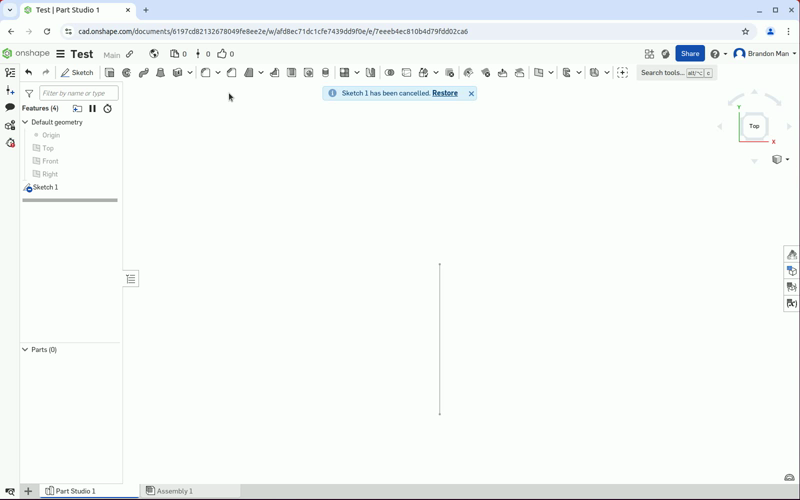
mouse_move(73, 352)
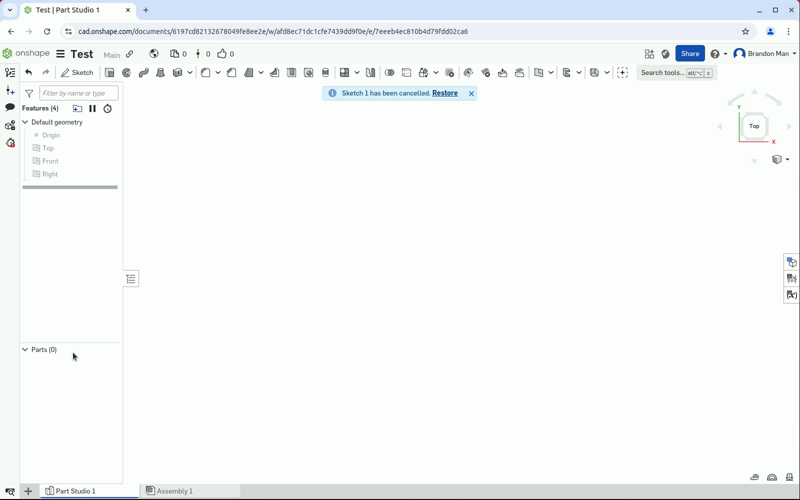
key(y)
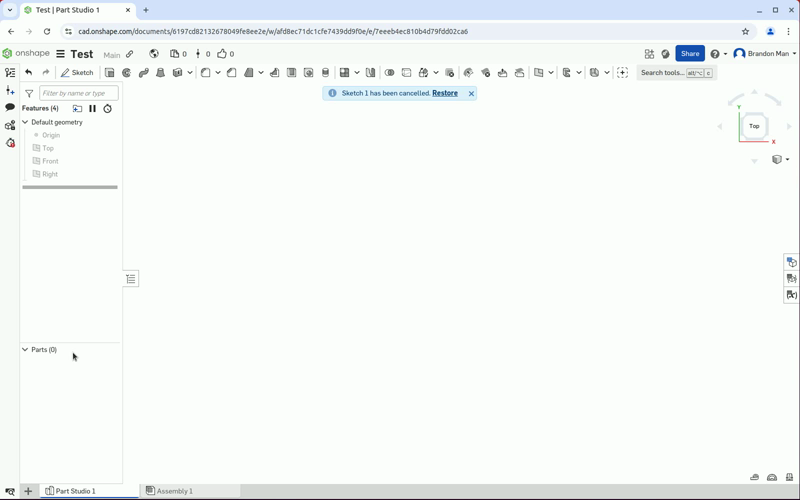
key(shift+p)
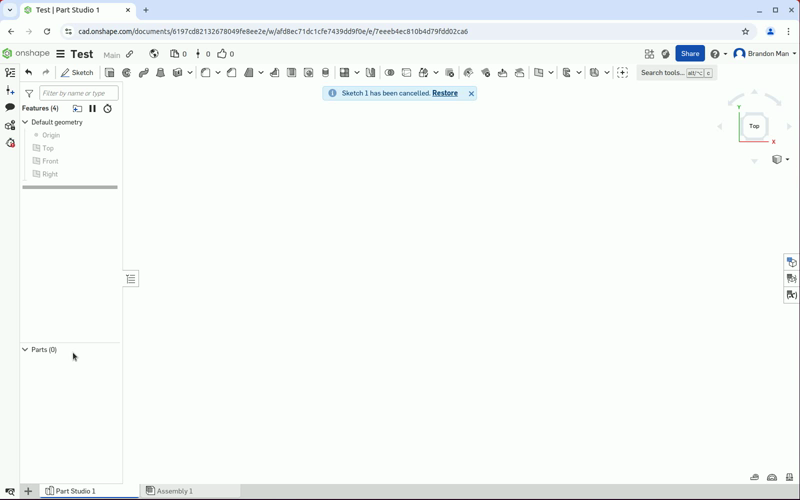
key(space)
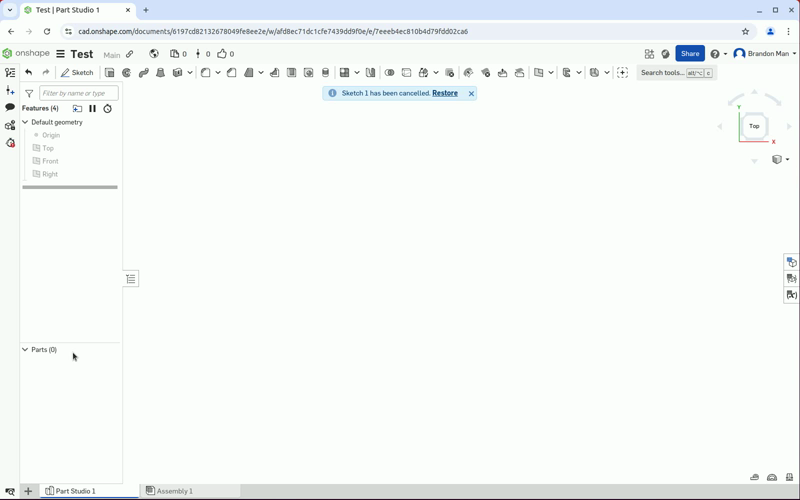
key_down(shift)
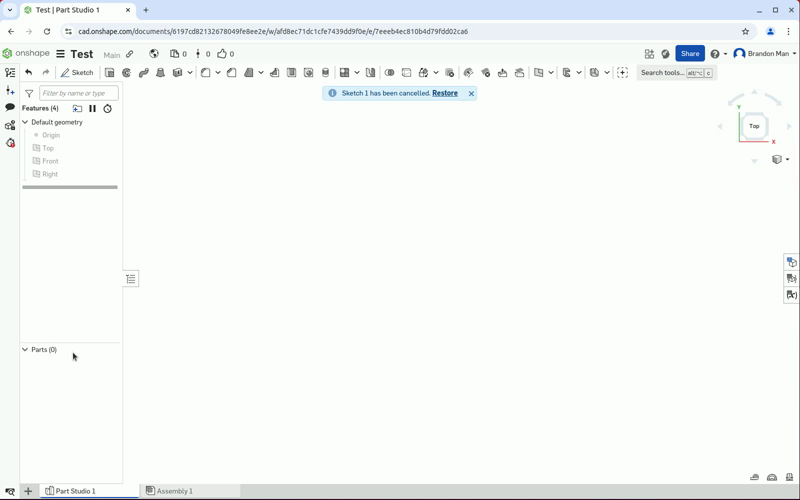
key(up)
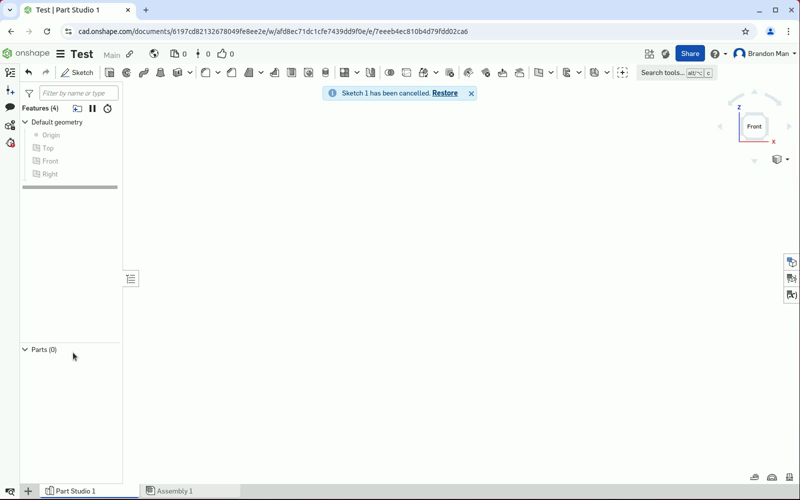
key_up(shift)
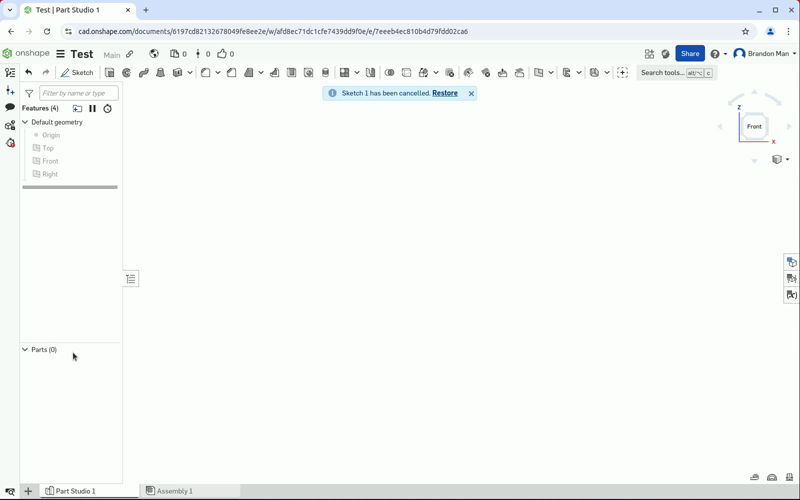
key(space)
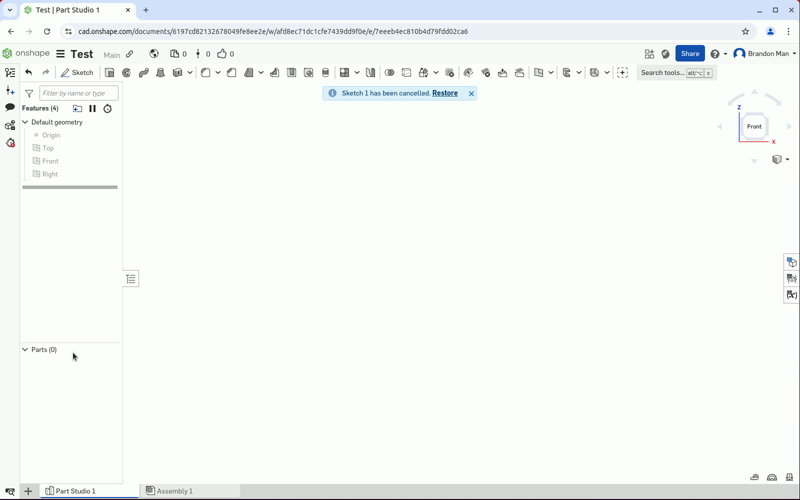
key_down(shift)
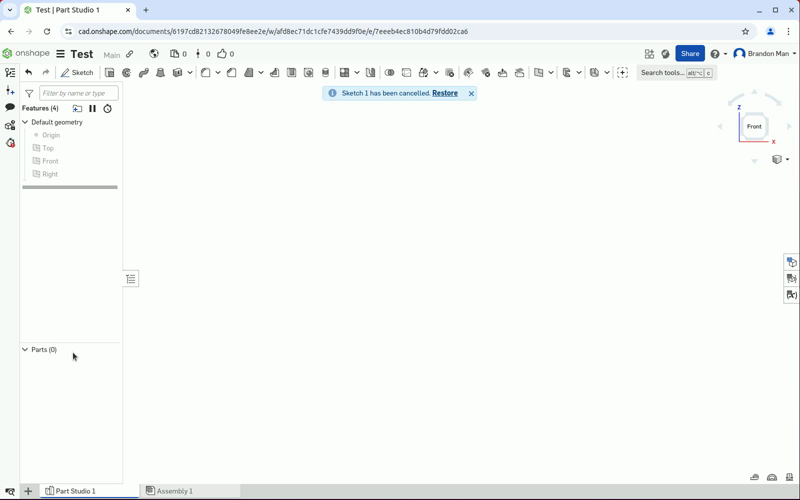
key(left)
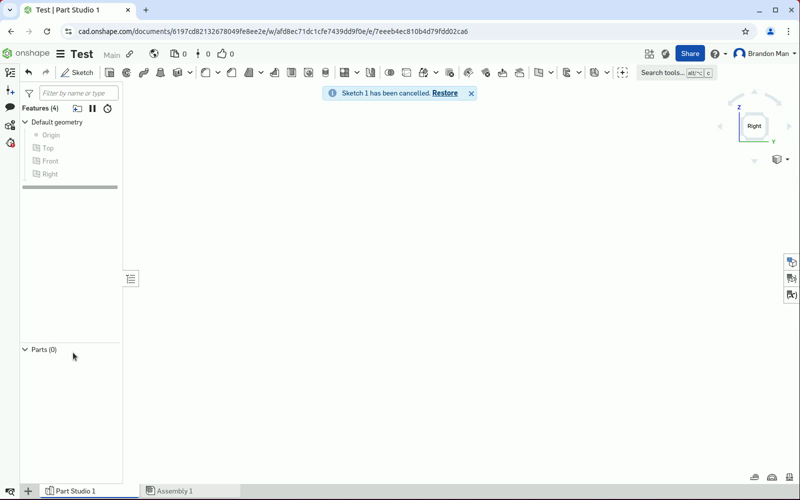
key_up(shift)
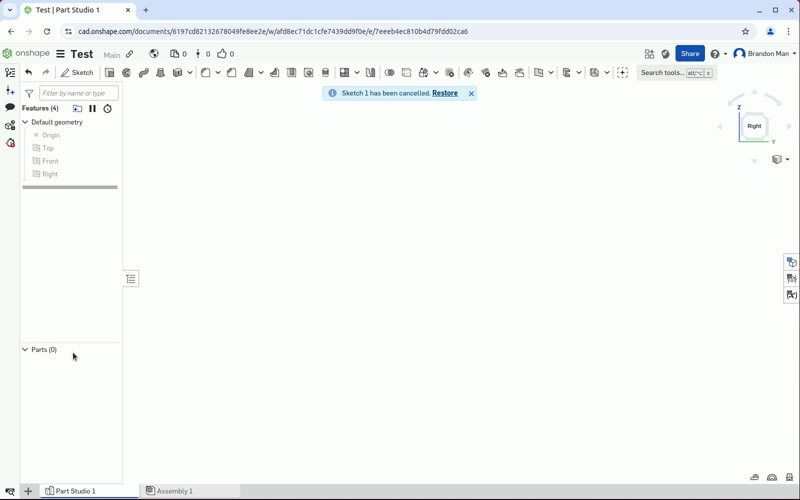
mouse_move(73, 352)
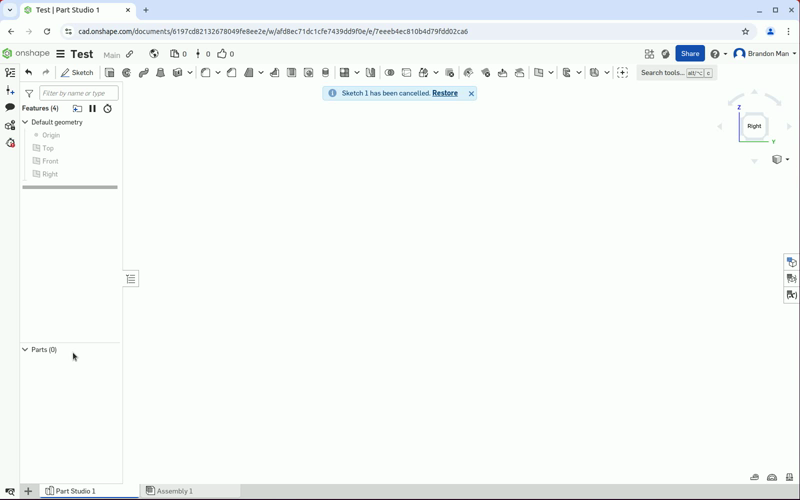
key(shift+y)
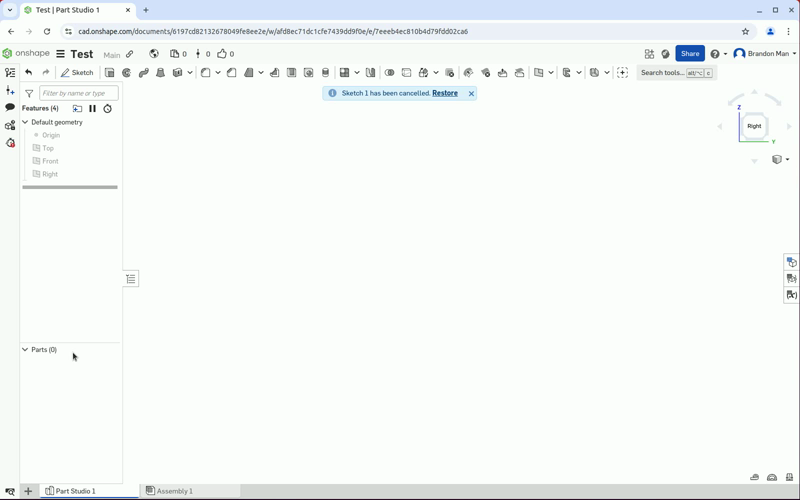
key(shift+s)
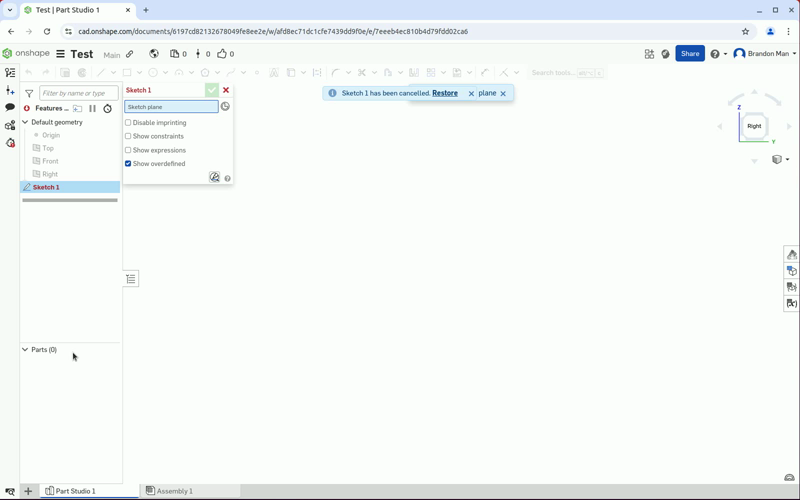
mouse_move(73, 176)
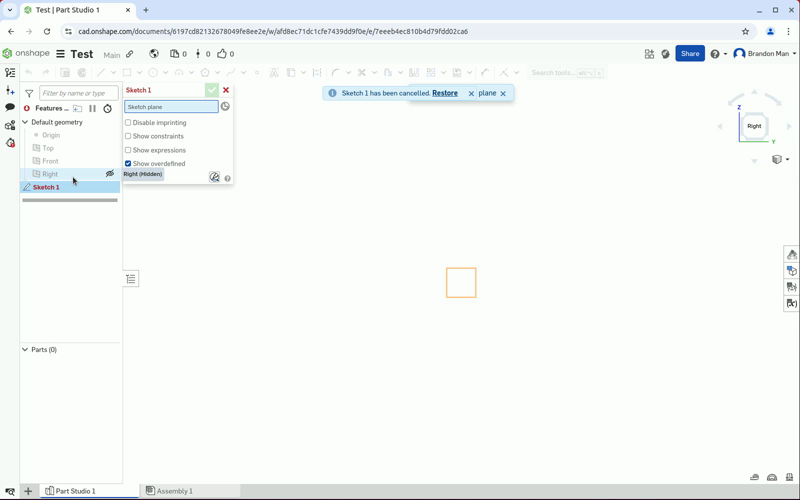
click(73, 176)
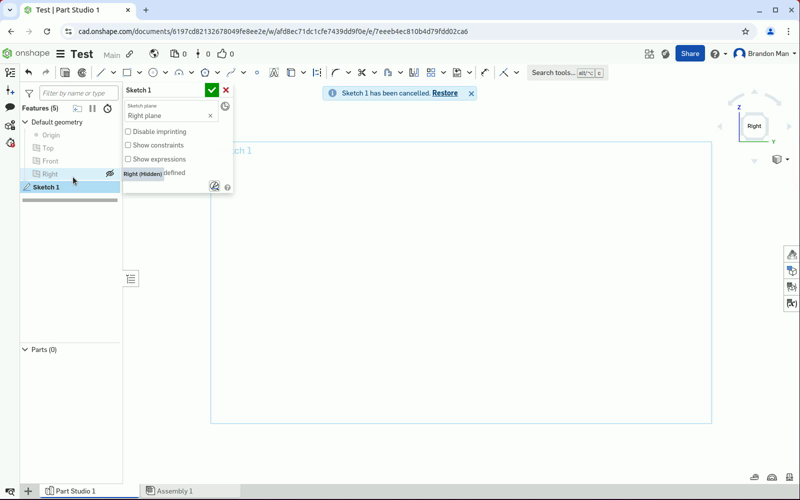
mouse_move(73, 352)
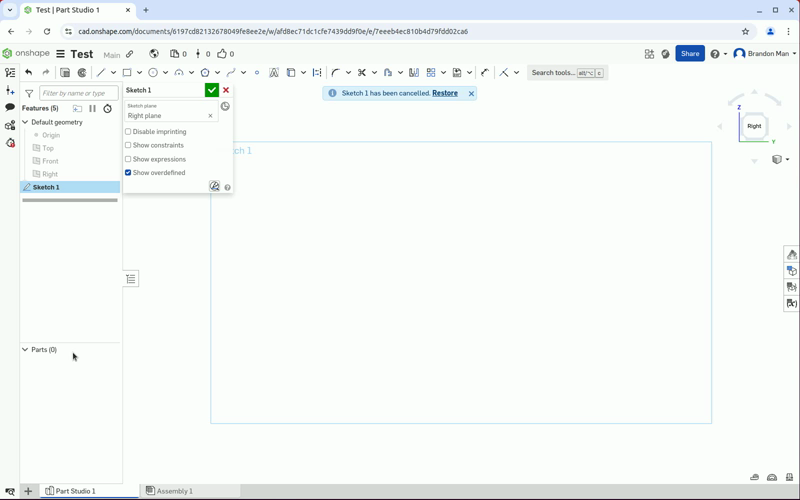
key(y)
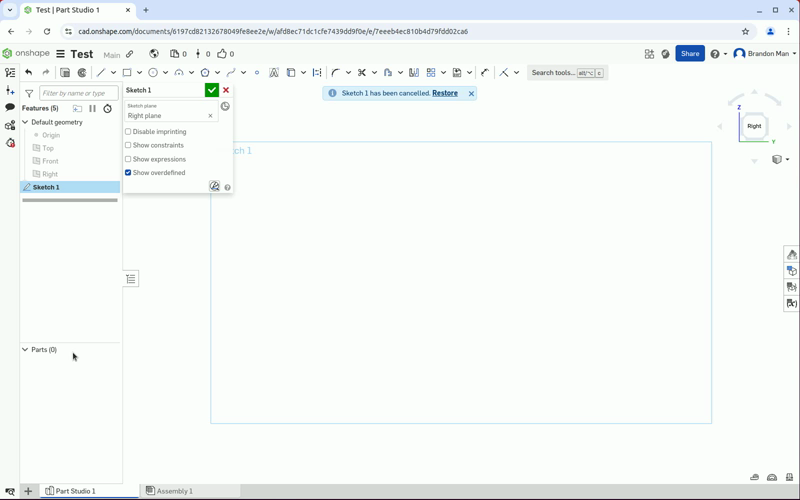
key(l)
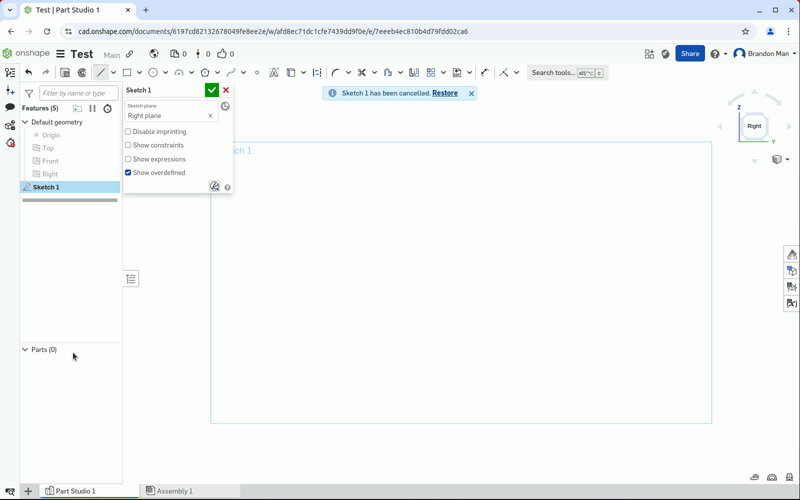
key_down(shift)
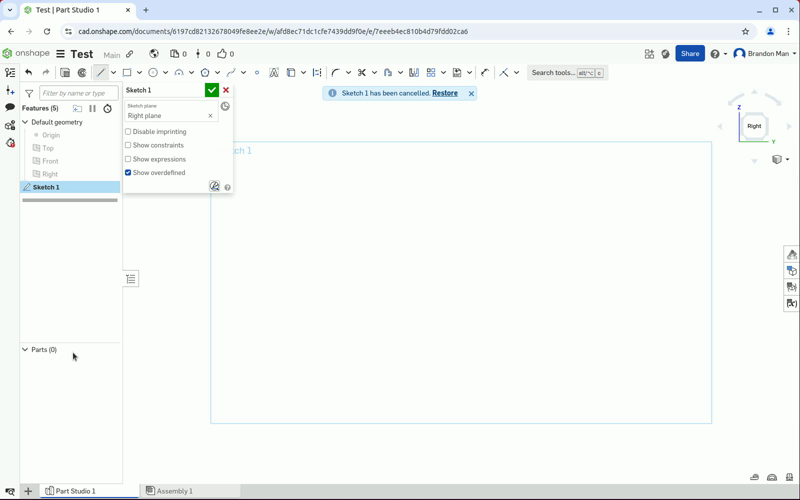
mouse_move(348, 270)
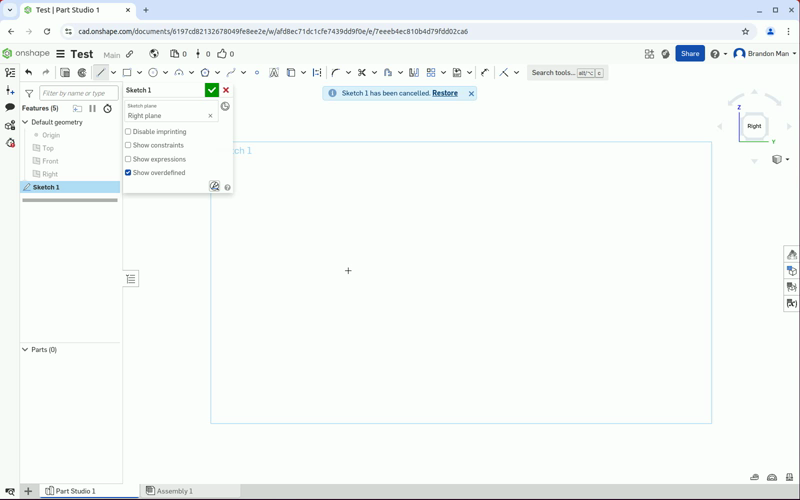
click(348, 270)
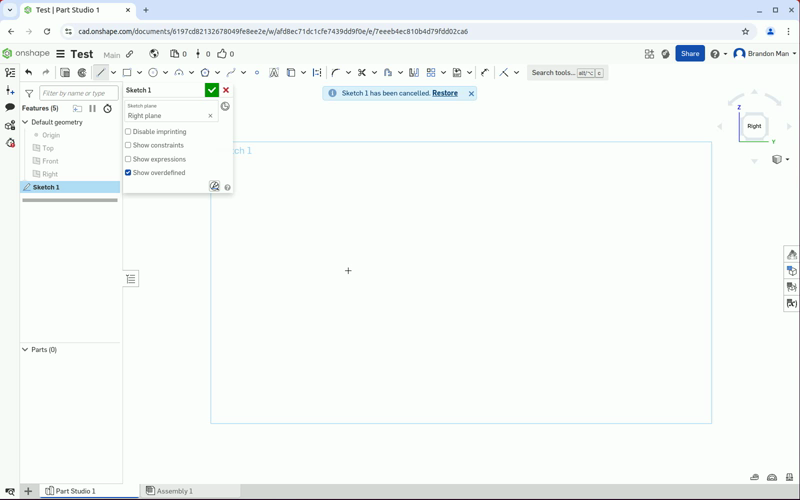
key_up(shift)
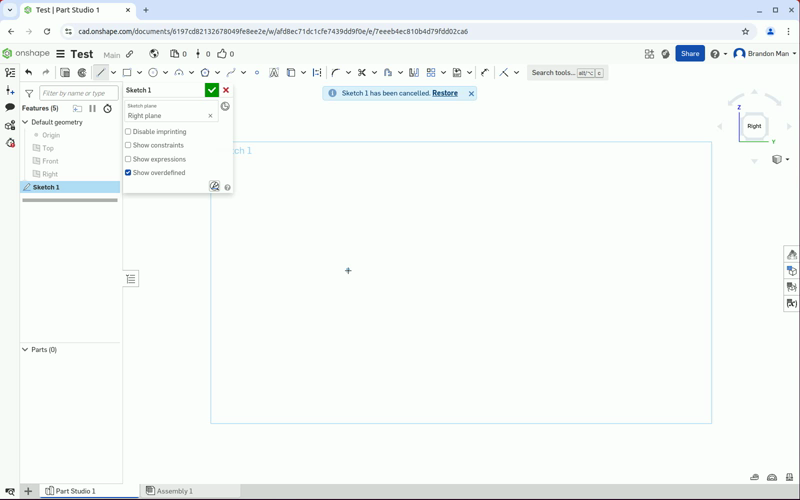
key_down(shift)
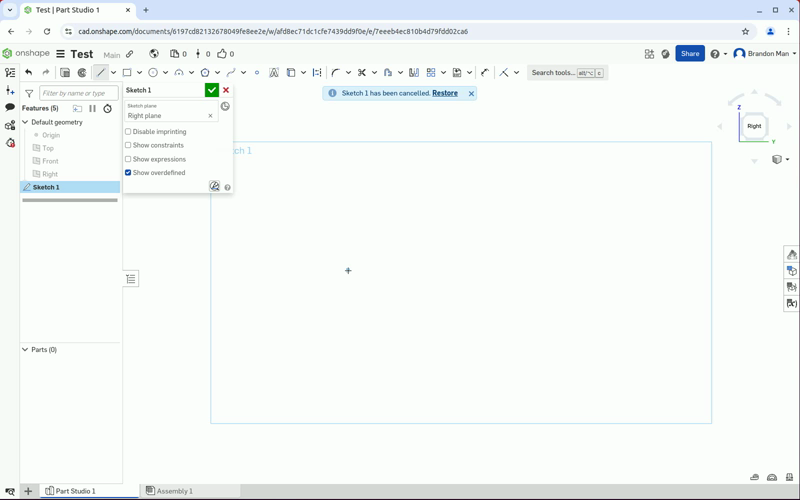
mouse_move(449, 215)
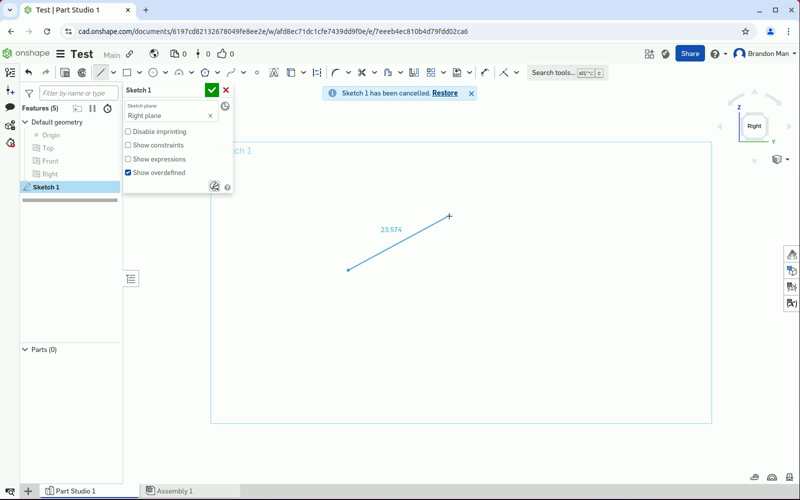
click(449, 215)
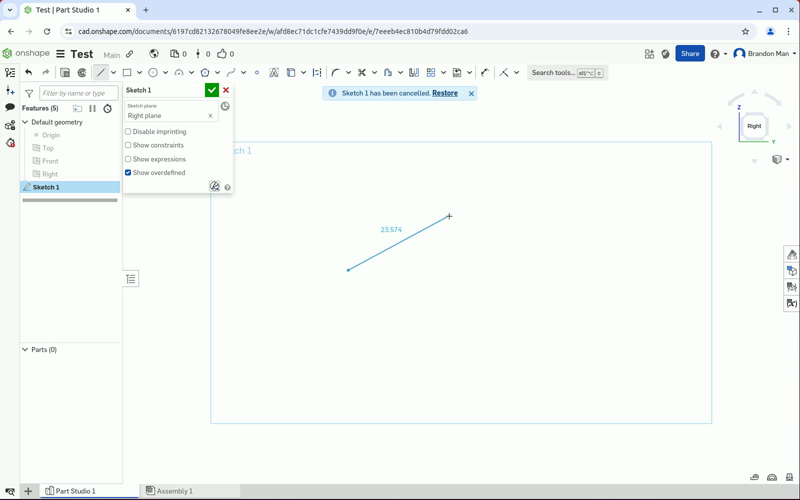
key_up(shift)
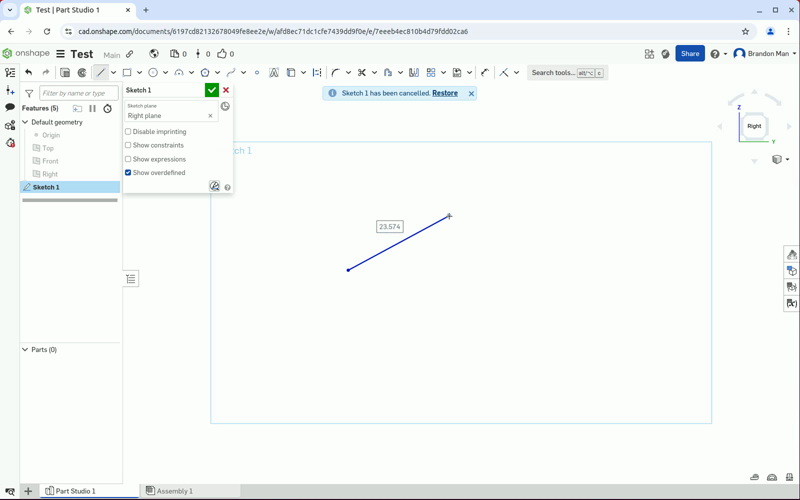
key_down(shift)
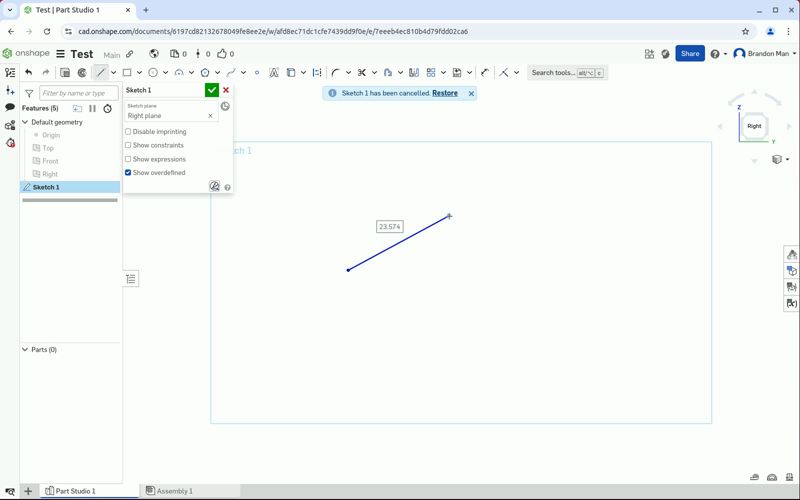
mouse_move(348, 215)
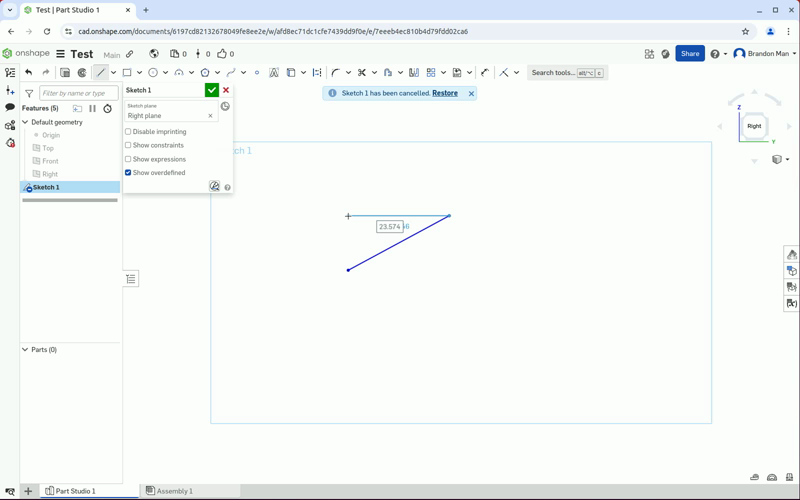
click(348, 215)
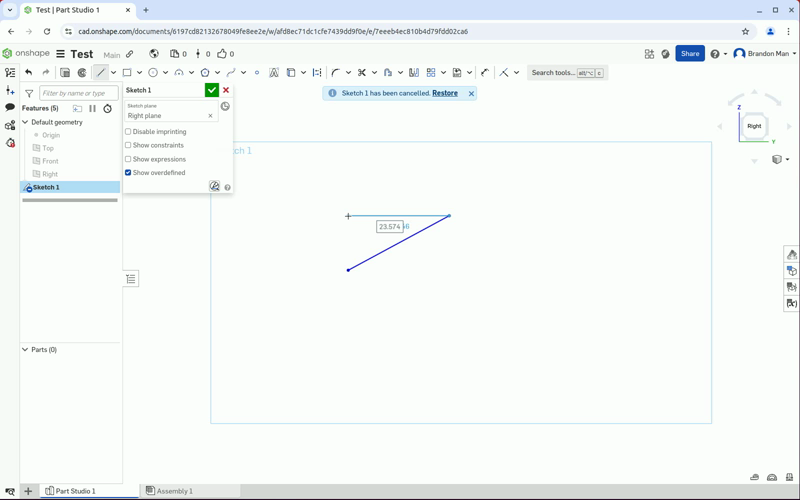
key_up(shift)
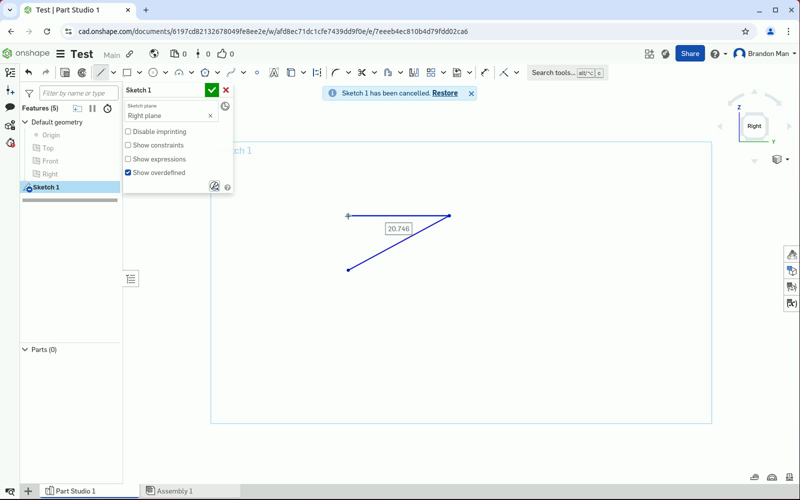
mouse_move(378, 215)
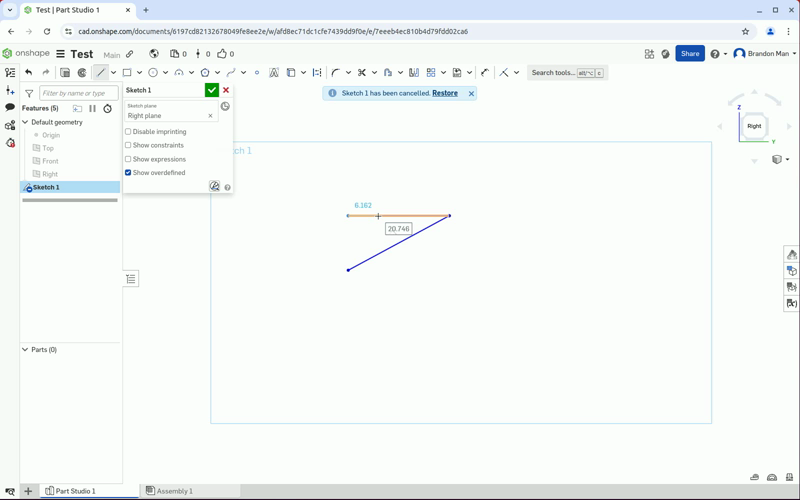
key_down(shift)
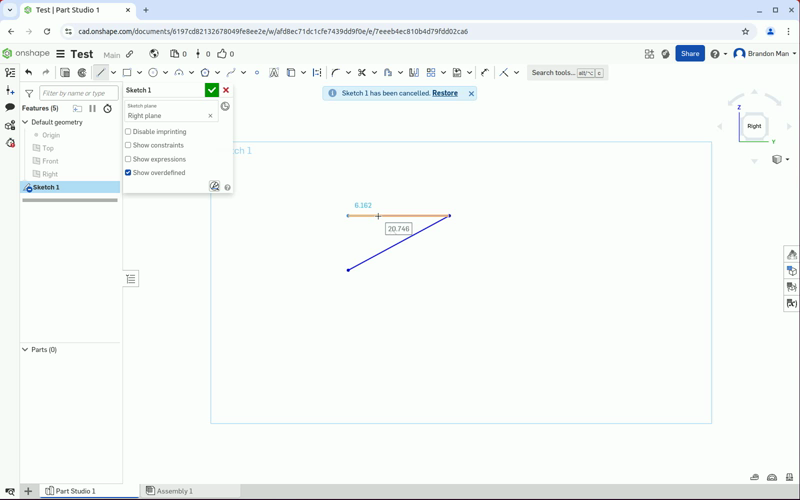
mouse_move(348, 270)
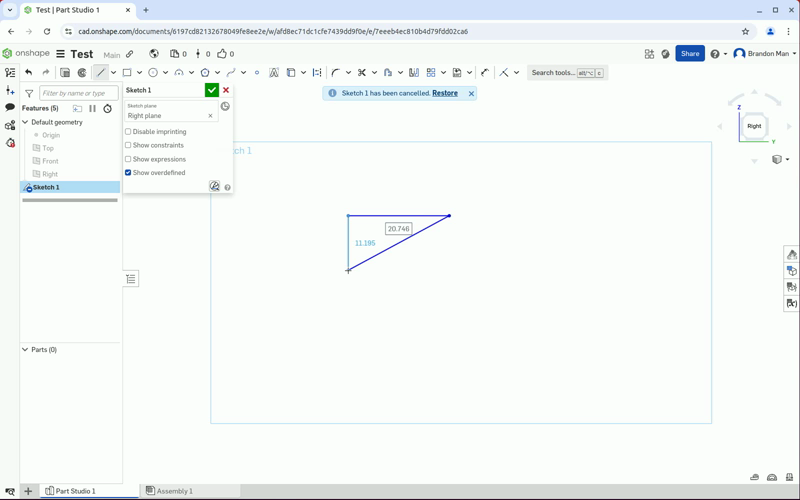
key_up(shift)
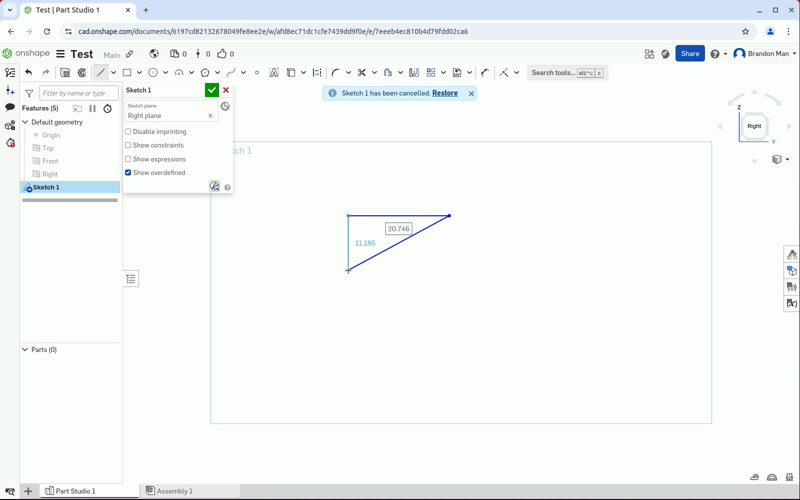
click(348, 270)
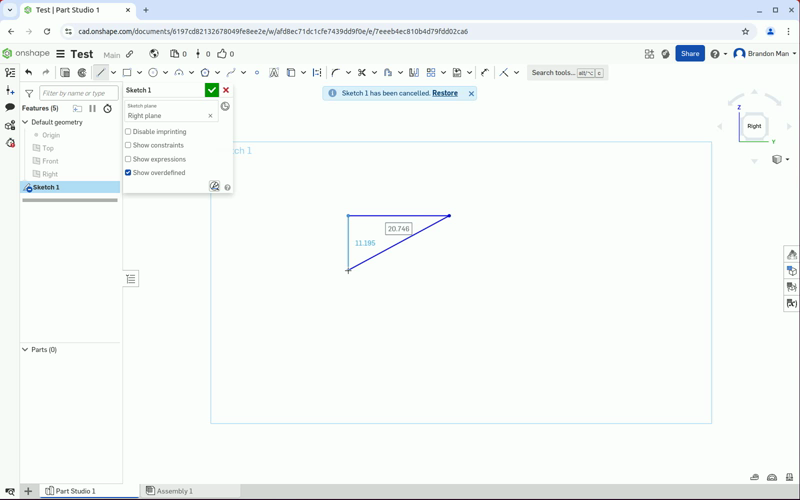
key(esc)
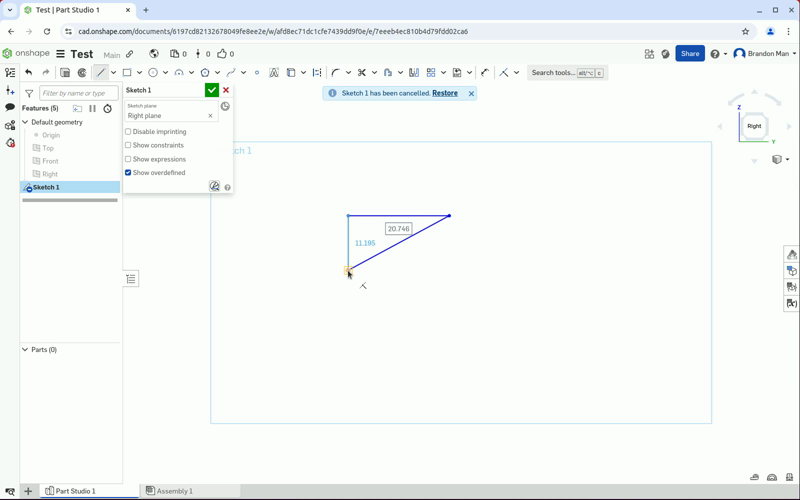
mouse_move(374, 223)
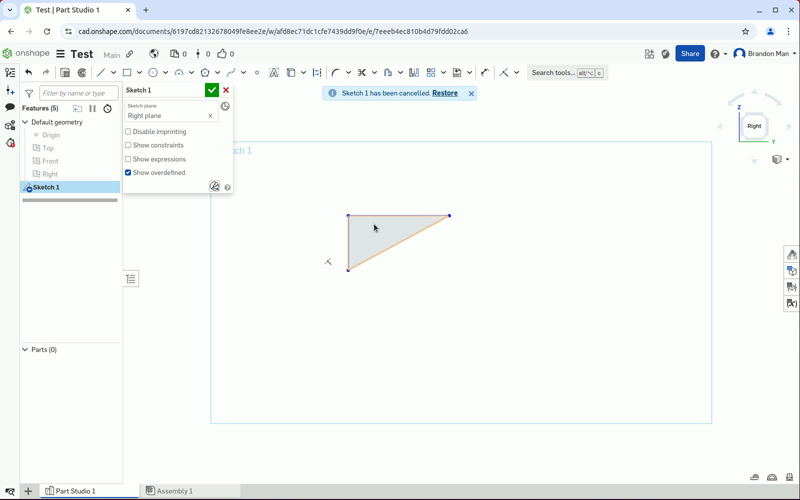
click(374, 223)
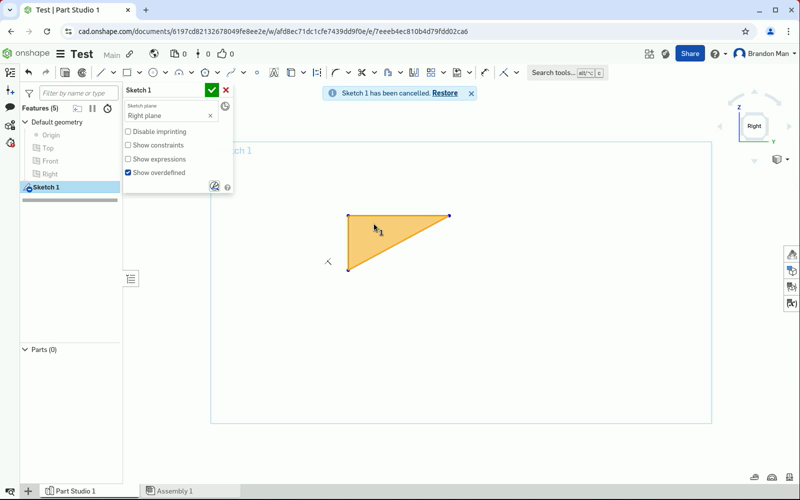
mouse_move(73, 352)
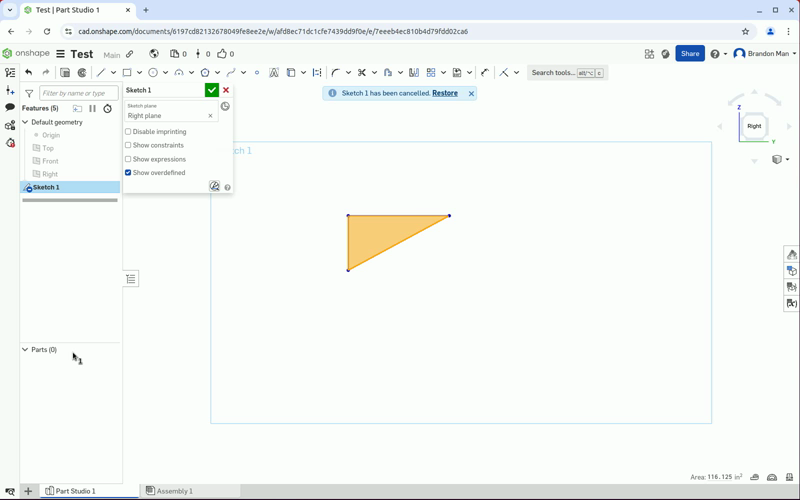
key(shift+y)
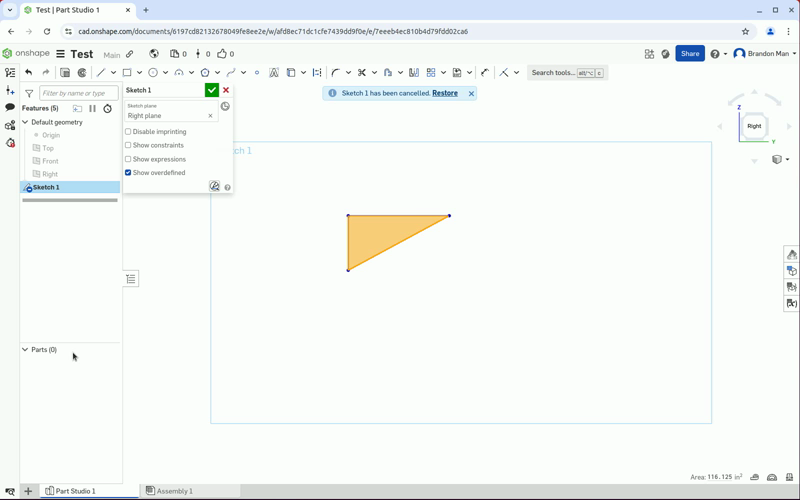
key(shift+e)
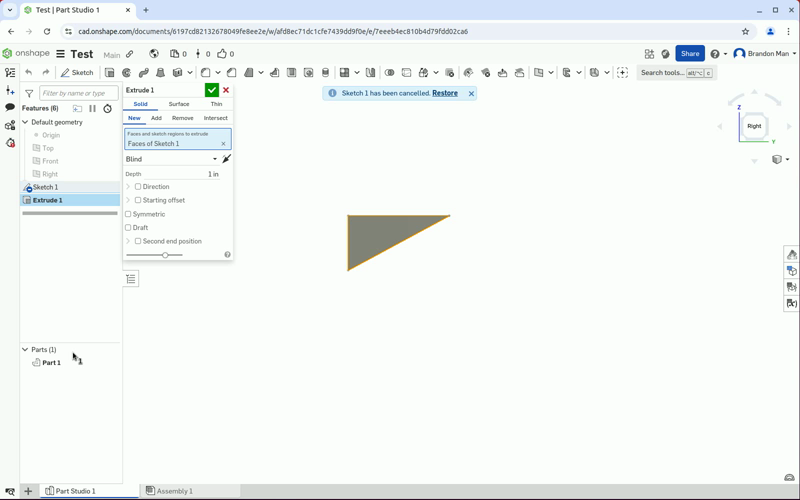
mouse_move(143, 106)
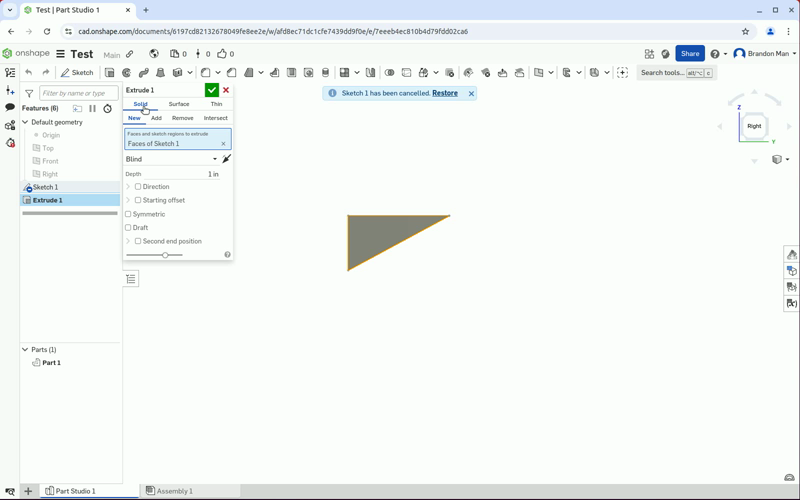
click(143, 106)
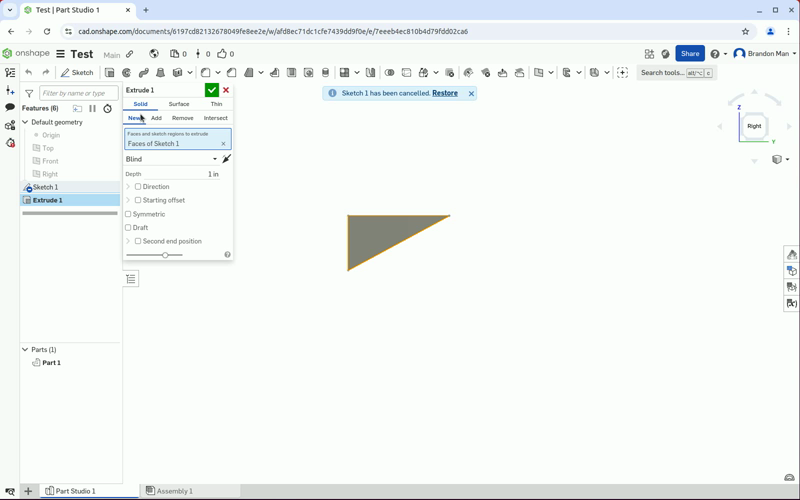
mouse_move(137, 120)
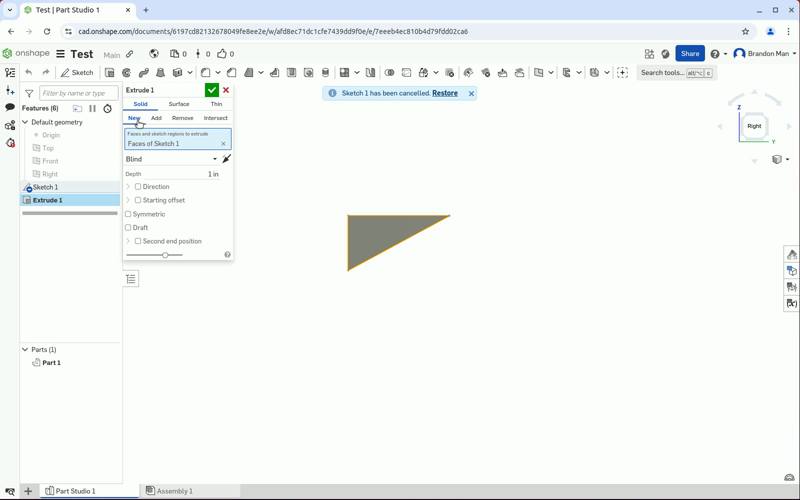
click(137, 120)
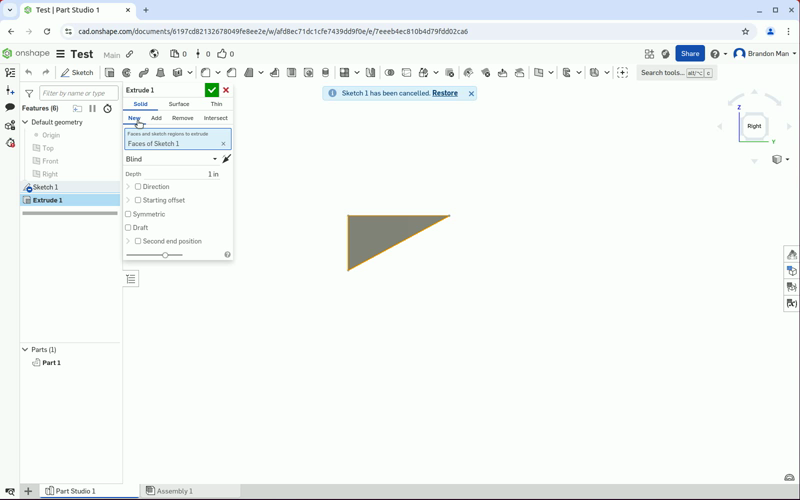
key(tab, 4)
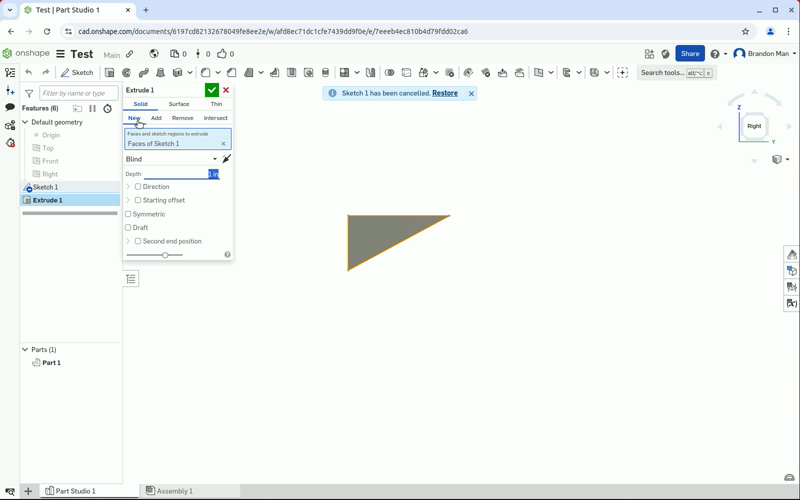
text(8.666)
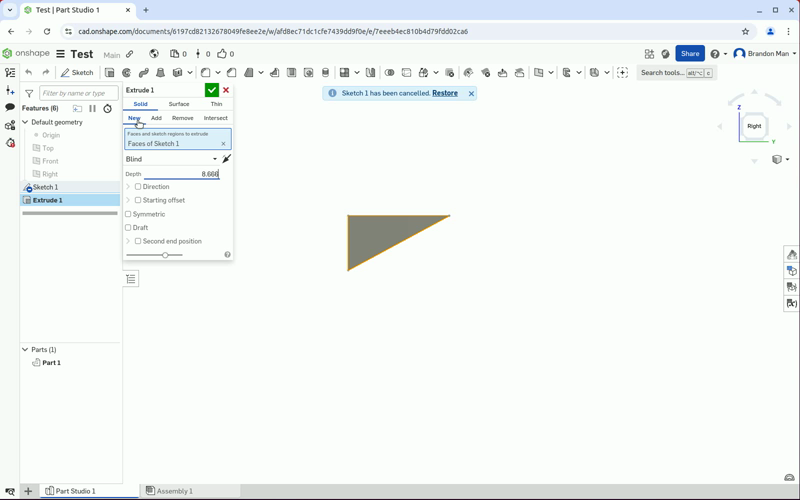
key(enter)
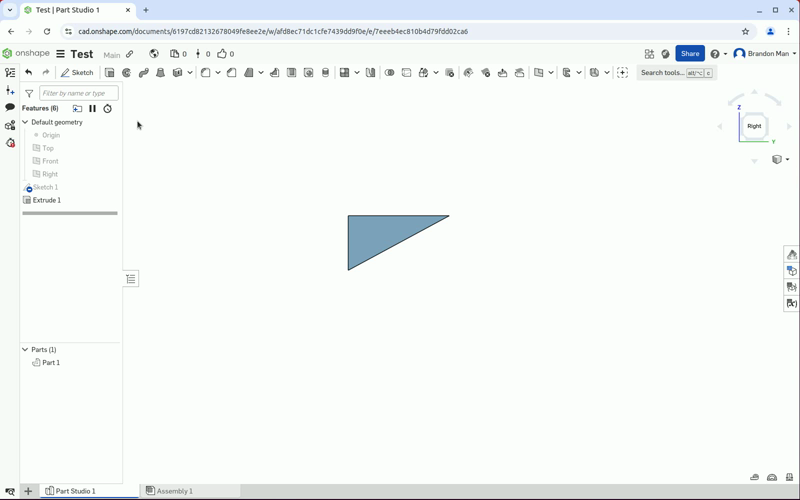
key(shift+h)
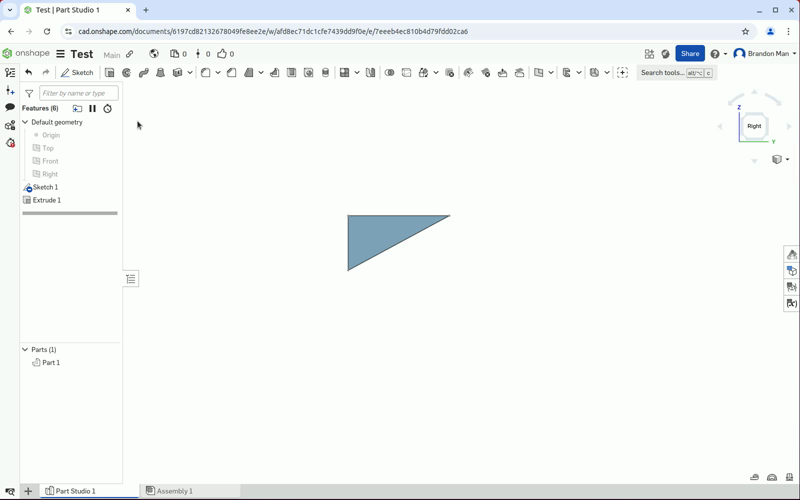
key(shift+h)
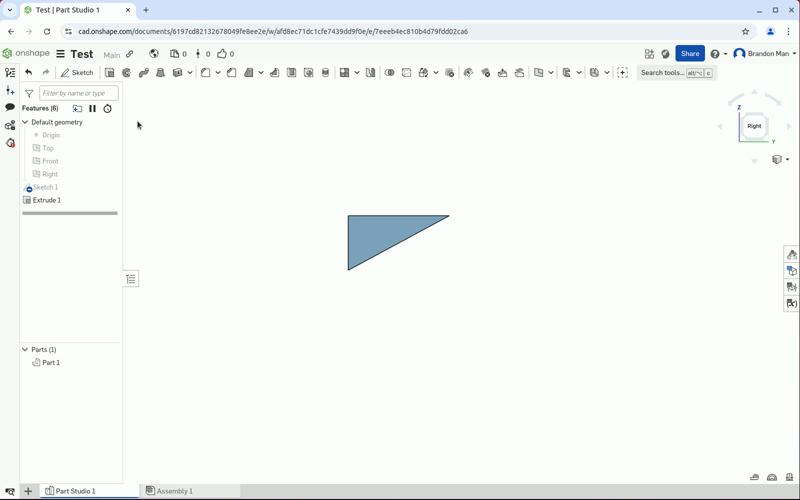
mouse_move(73, 189)
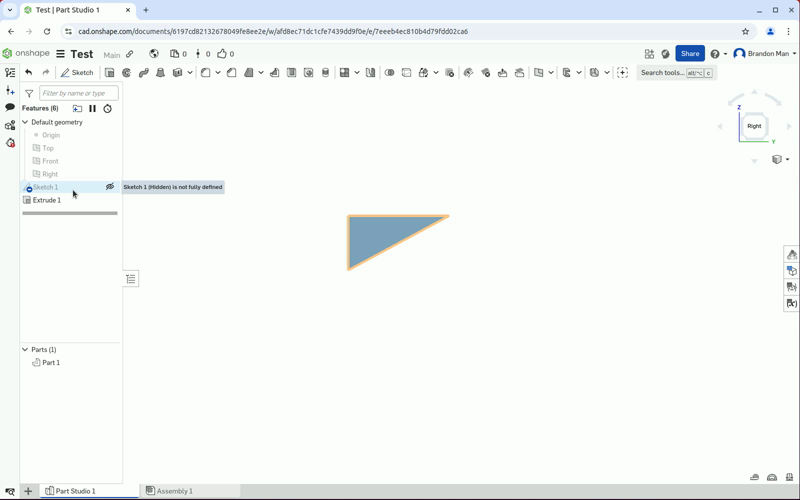
click(73, 189)
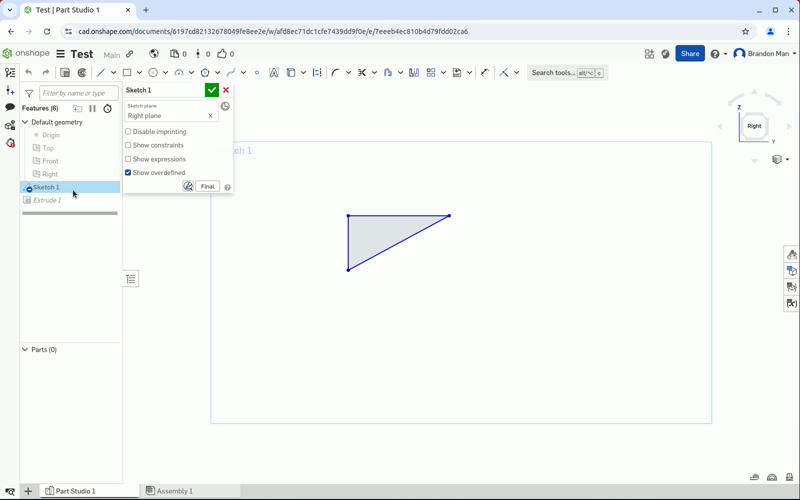
mouse_move(229, 92)
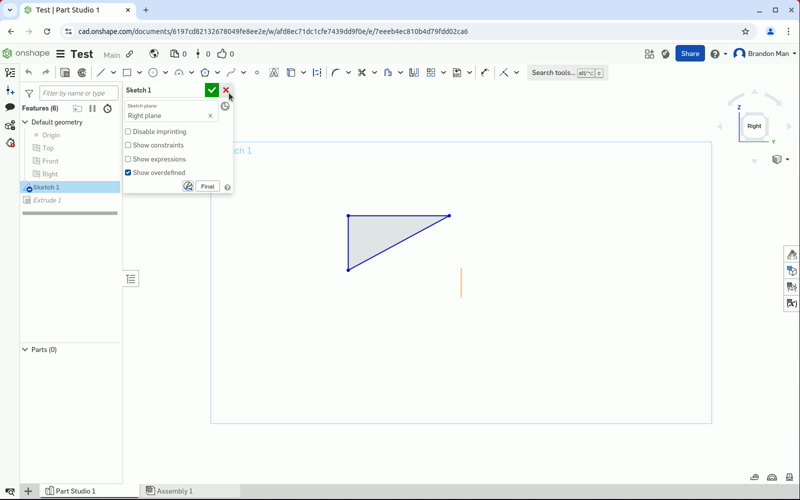
click(229, 92)
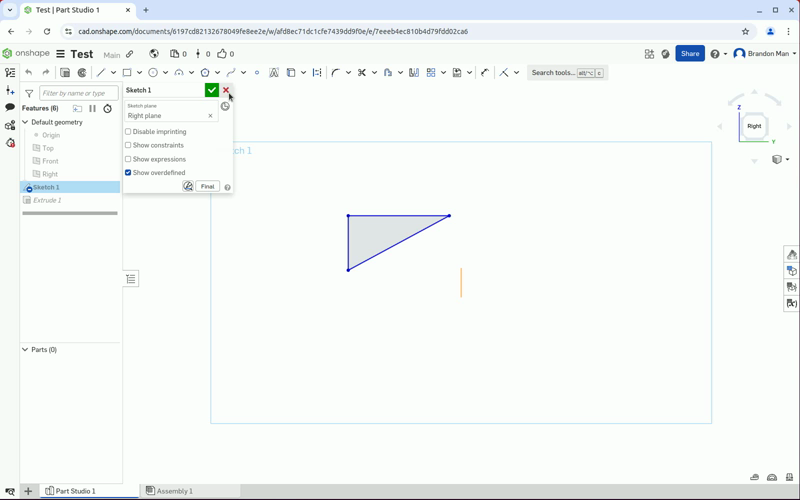
key(shift+s)
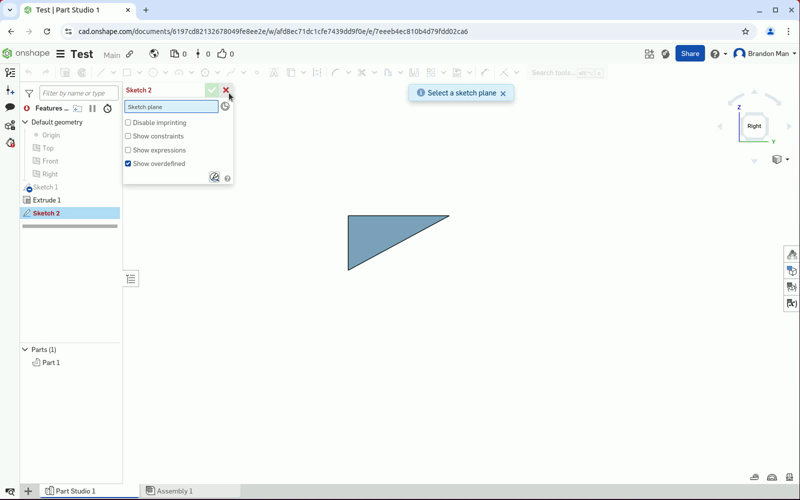
mouse_move(73, 176)
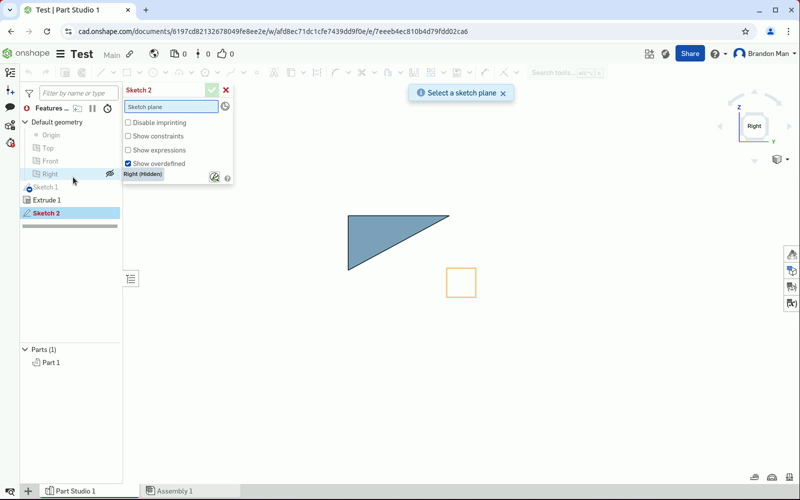
click(73, 176)
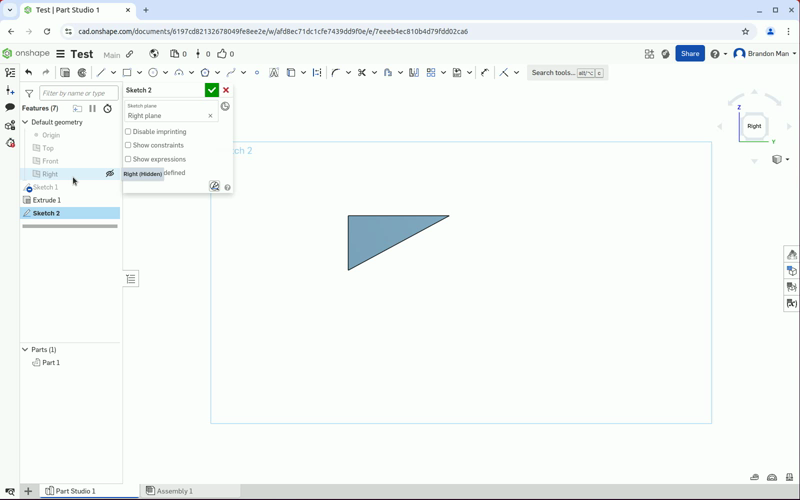
mouse_move(73, 352)
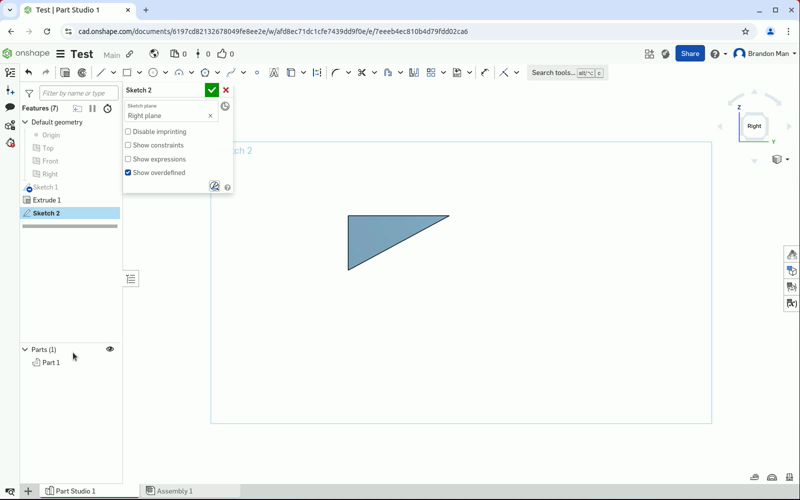
key(y)
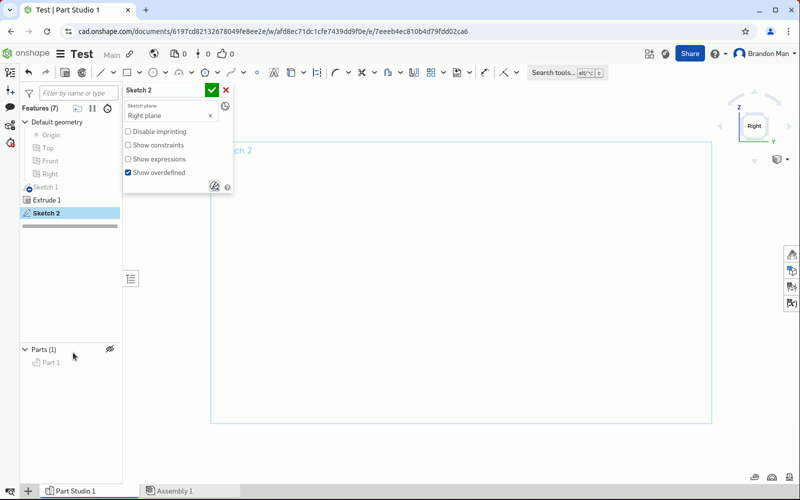
key(l)
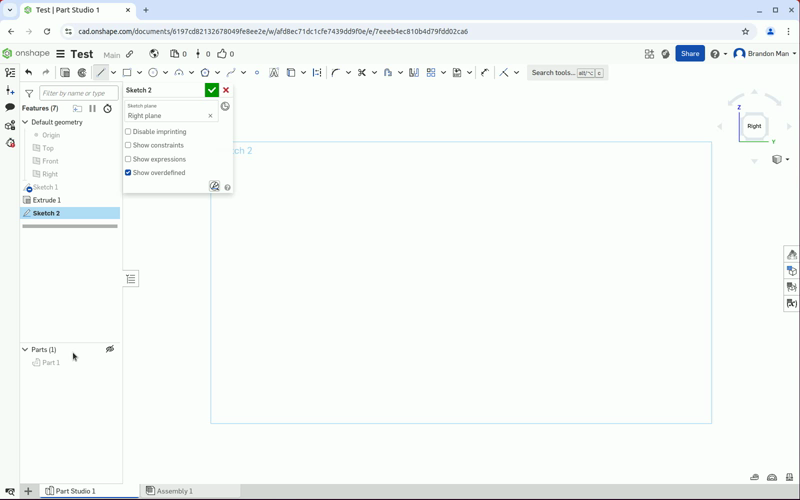
key_down(shift)
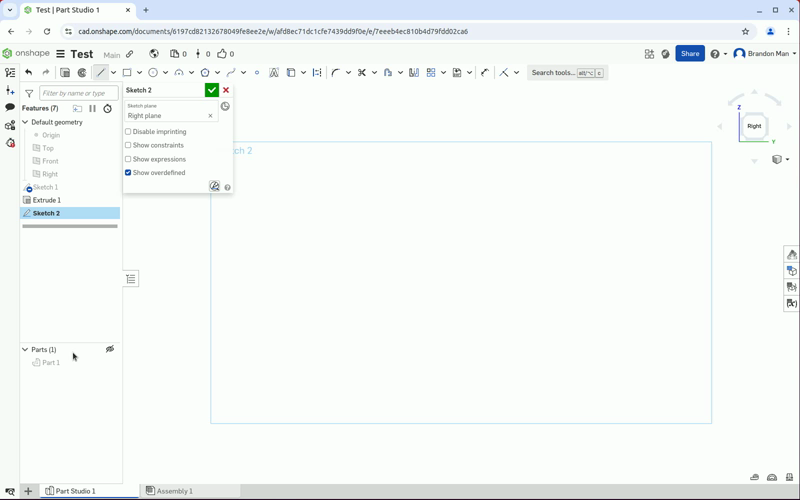
mouse_move(348, 271)
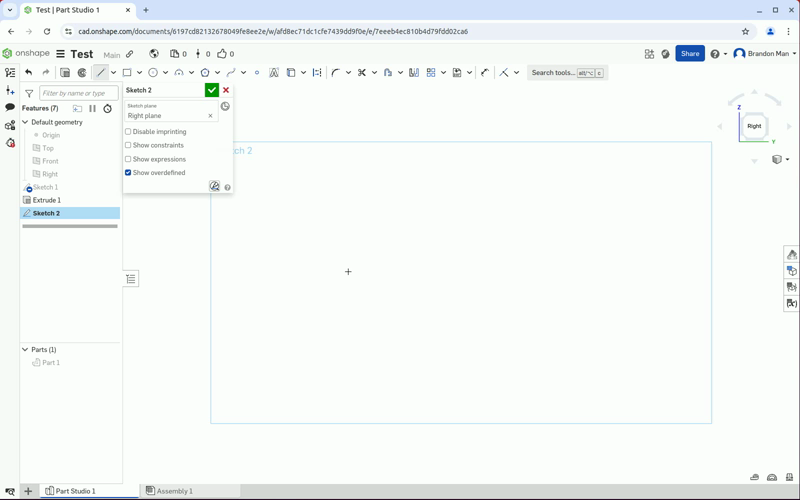
click(348, 271)
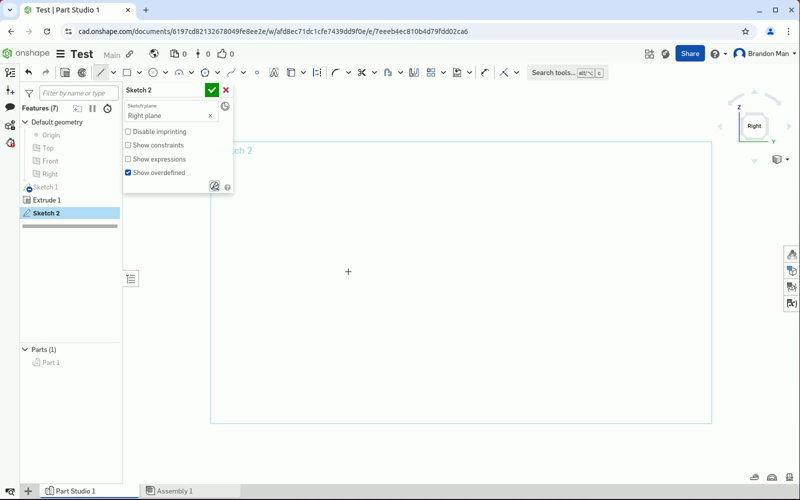
key_up(shift)
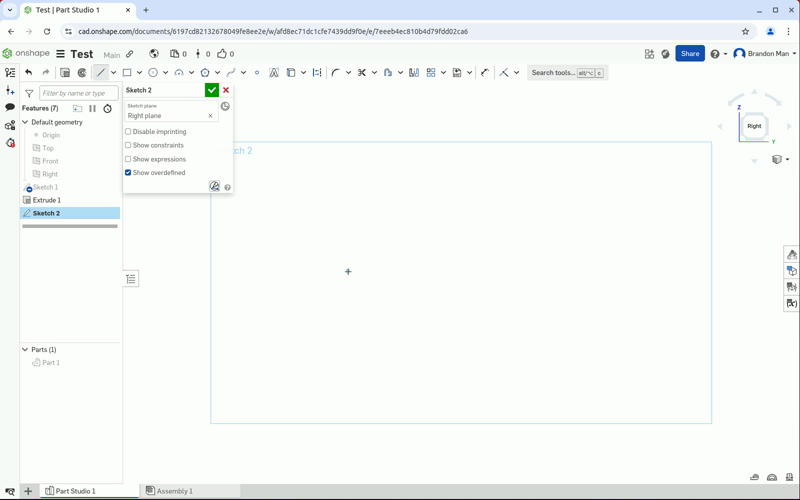
key_down(shift)
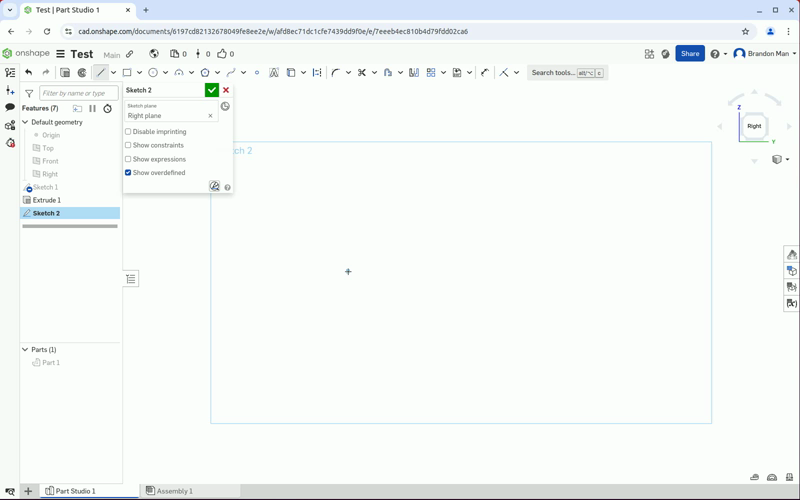
mouse_move(501, 271)
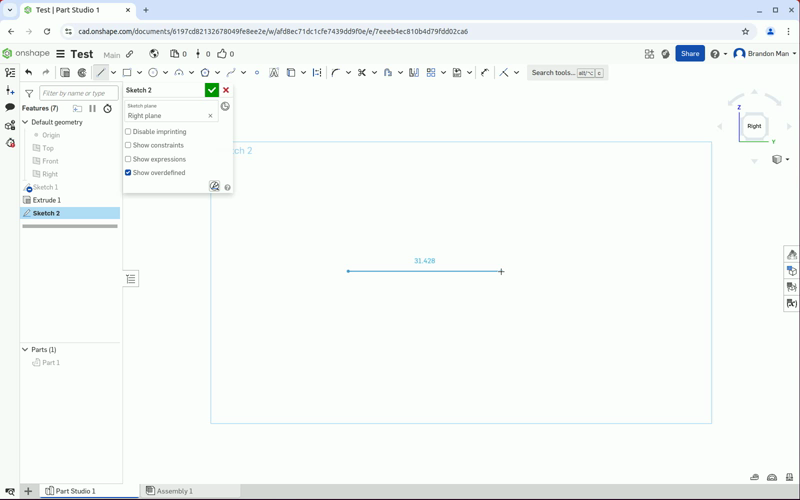
click(501, 271)
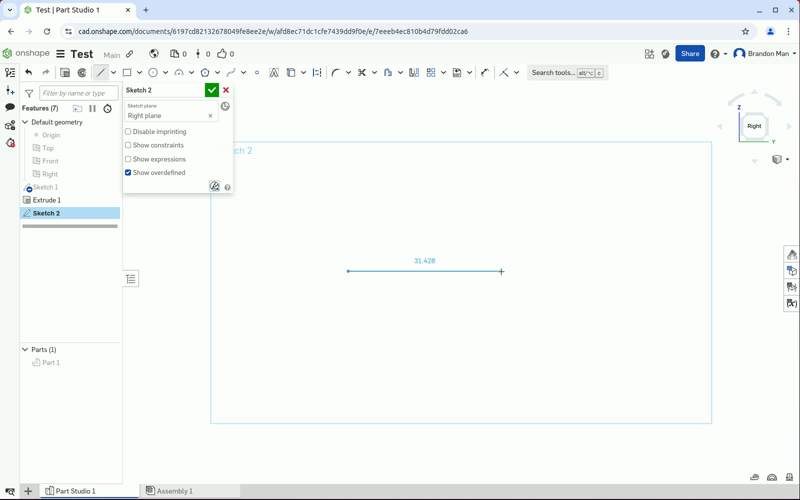
key_up(shift)
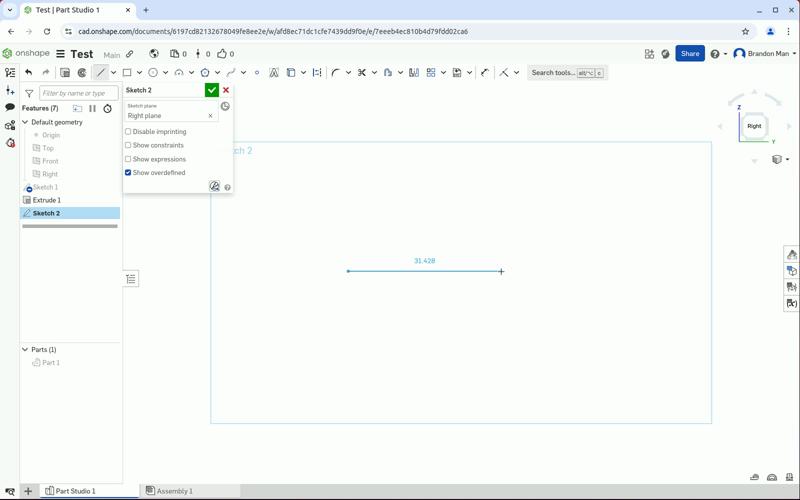
key_down(shift)
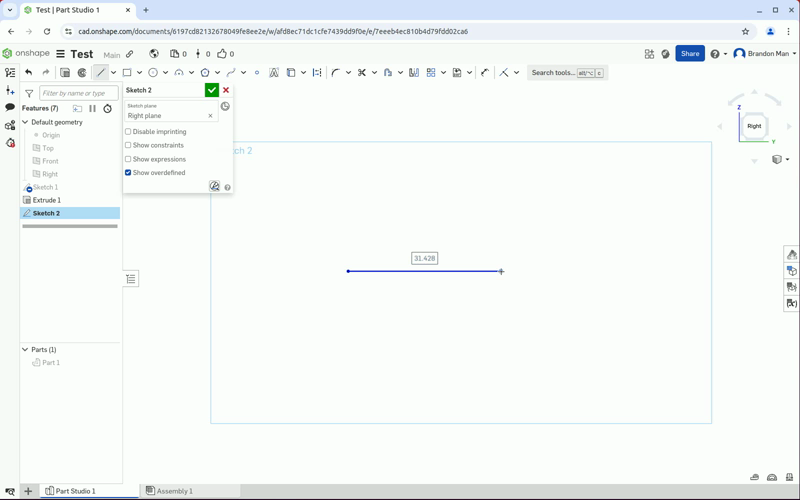
mouse_move(531, 271)
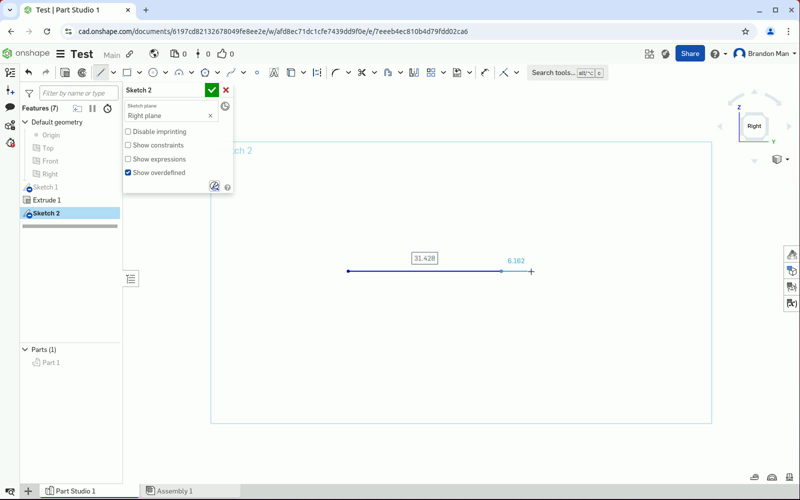
mouse_move(501, 216)
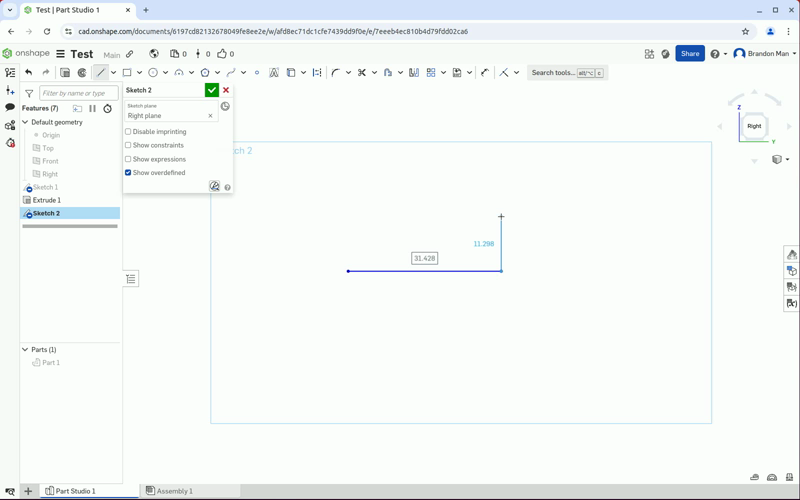
click(501, 216)
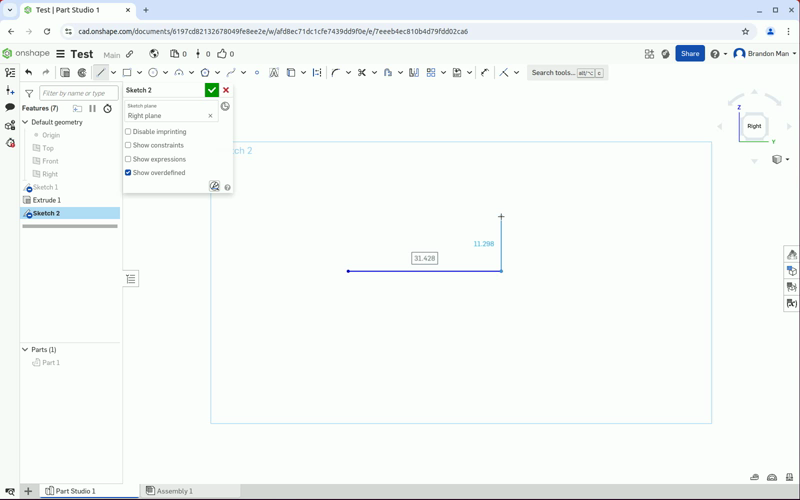
key_up(shift)
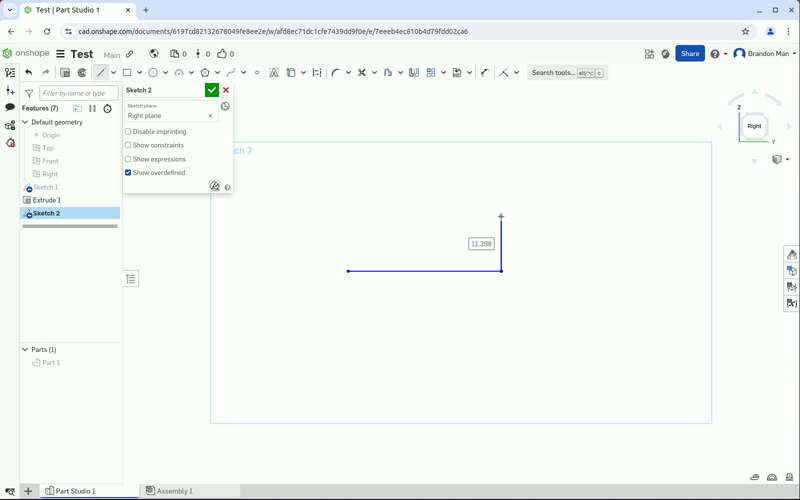
key_down(shift)
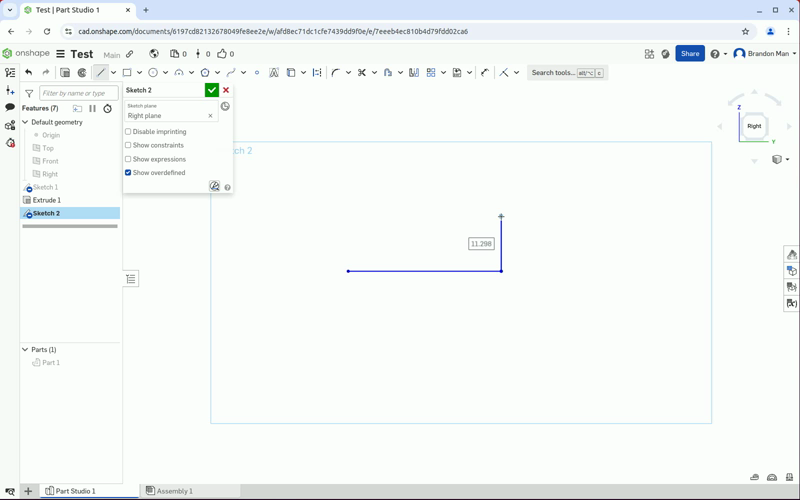
mouse_move(531, 216)
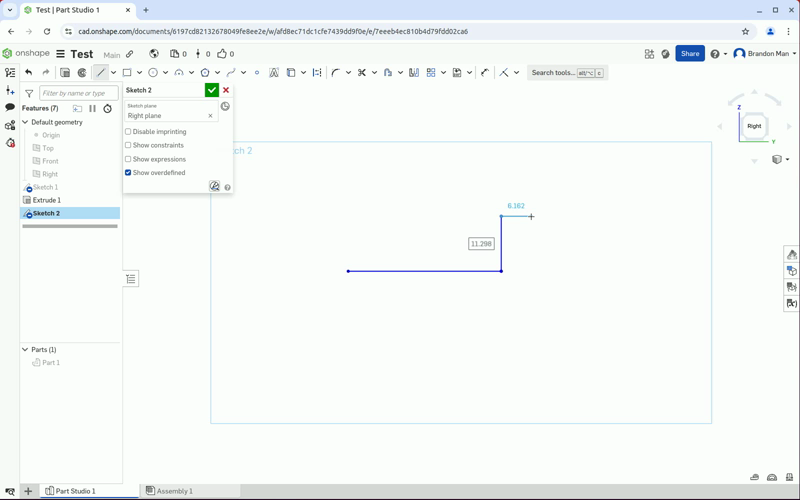
mouse_move(448, 216)
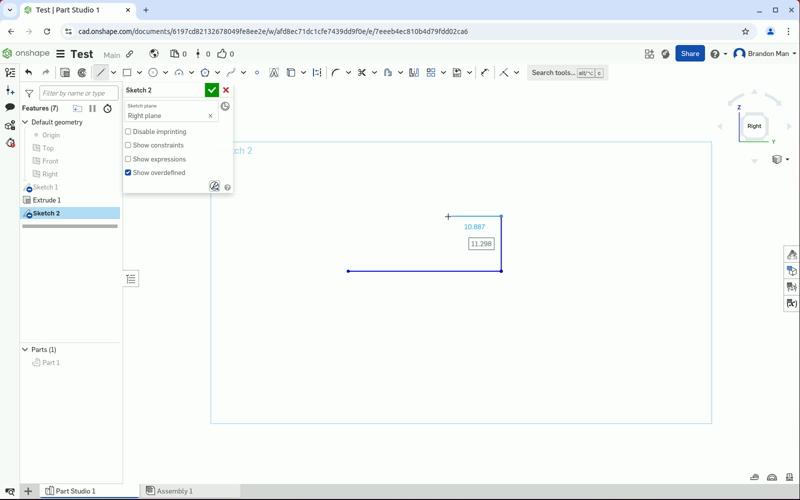
click(448, 216)
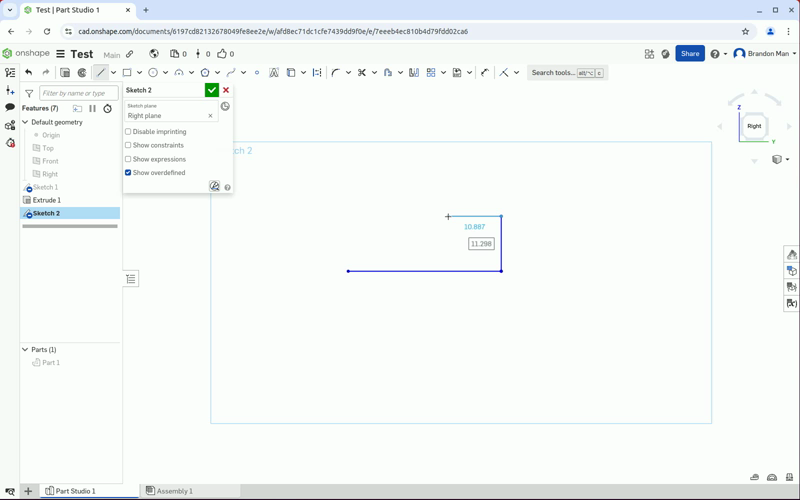
key_up(shift)
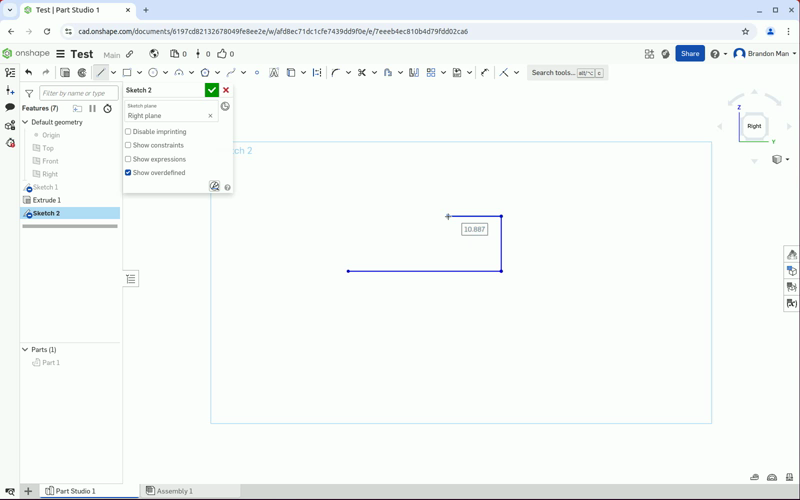
key_down(shift)
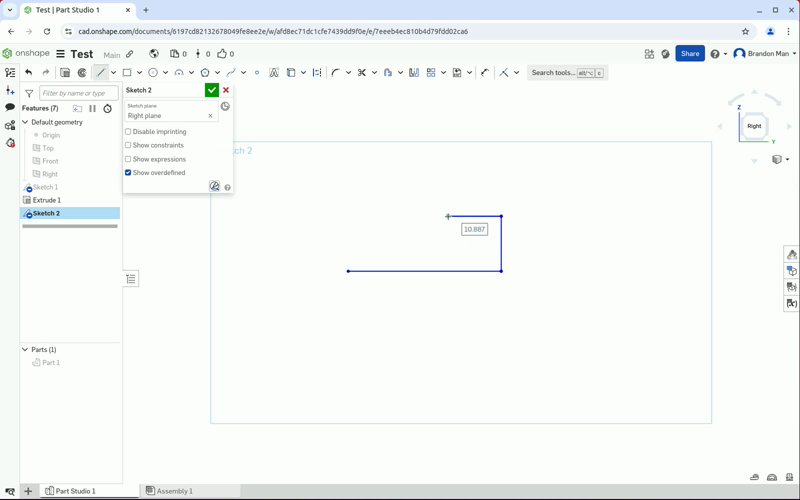
mouse_move(348, 271)
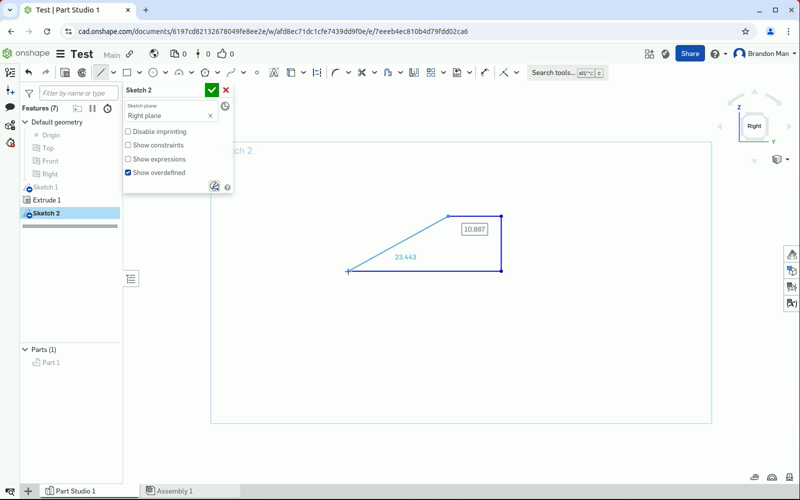
key_up(shift)
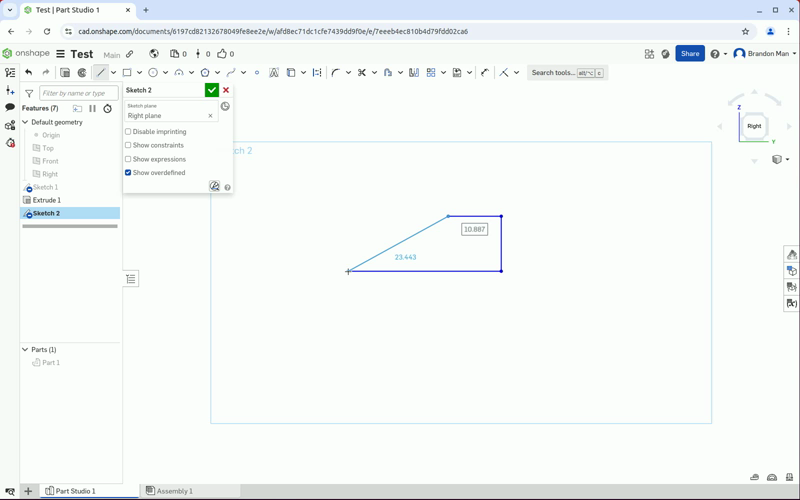
click(348, 271)
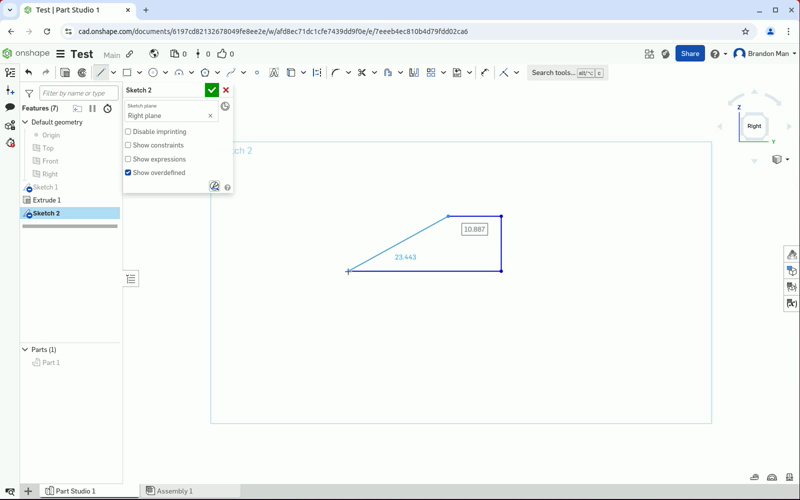
key(esc)
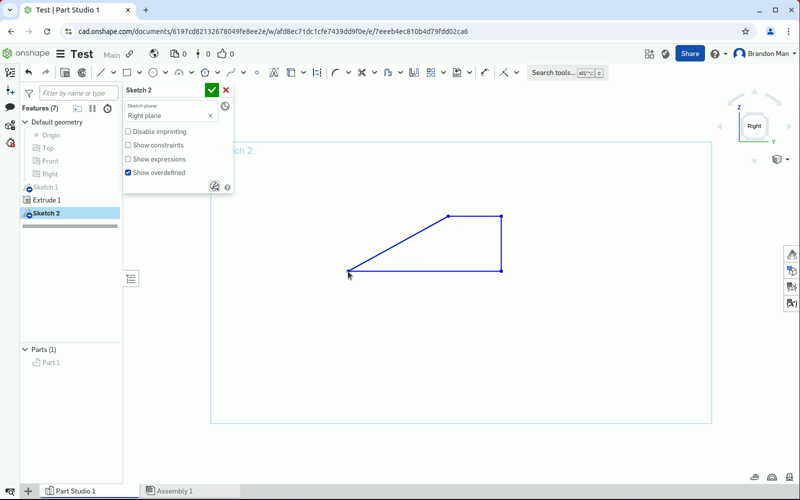
mouse_move(399, 265)
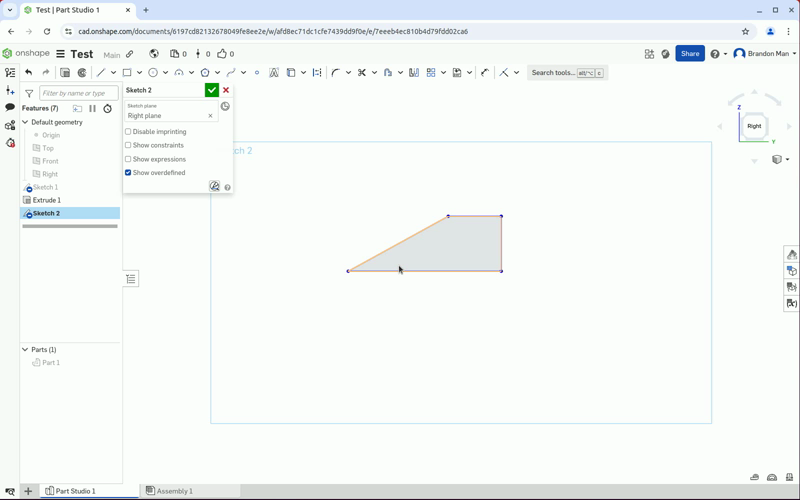
click(399, 265)
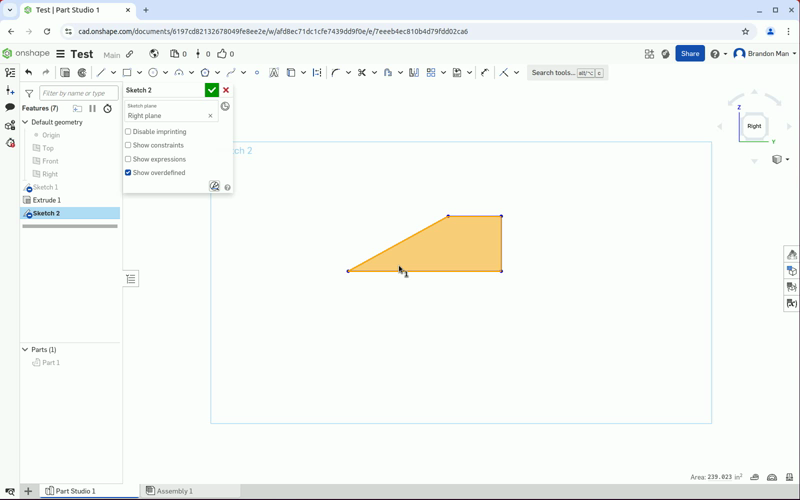
mouse_move(73, 352)
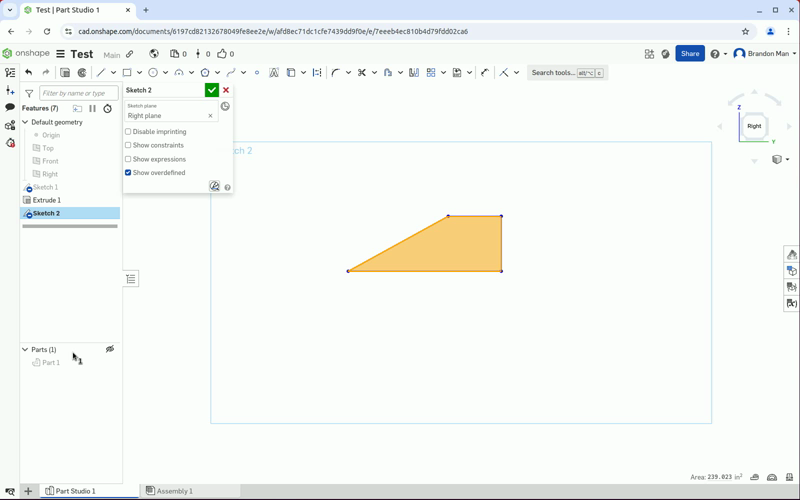
key(shift+y)
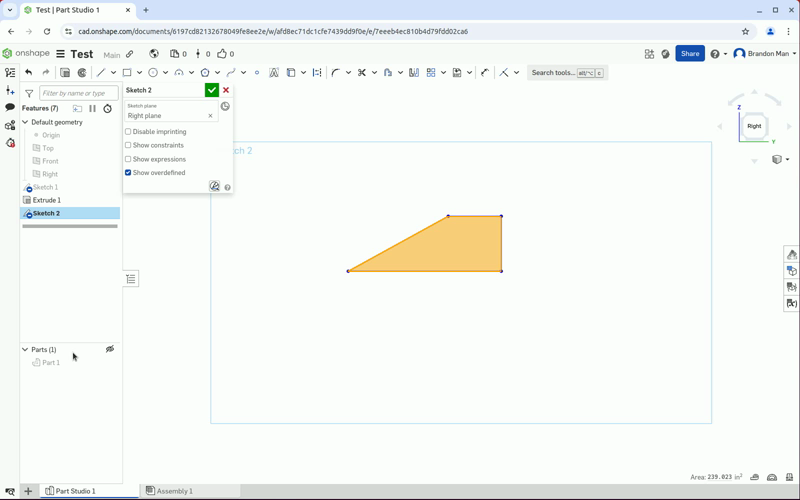
key(shift+e)
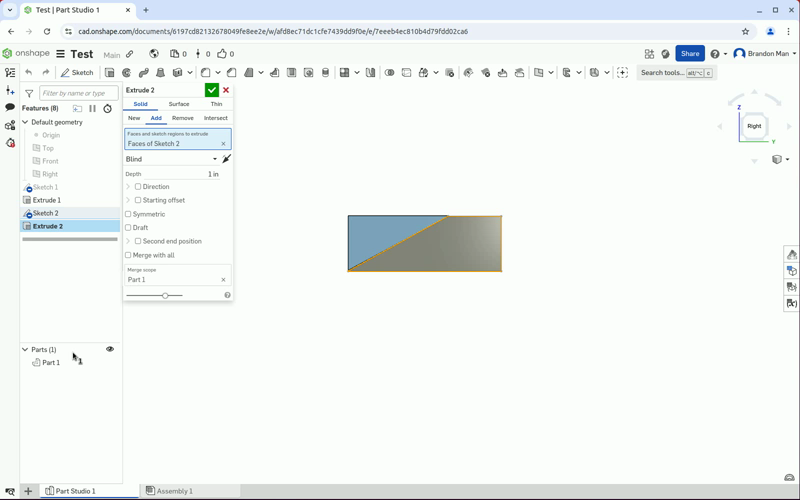
mouse_move(143, 106)
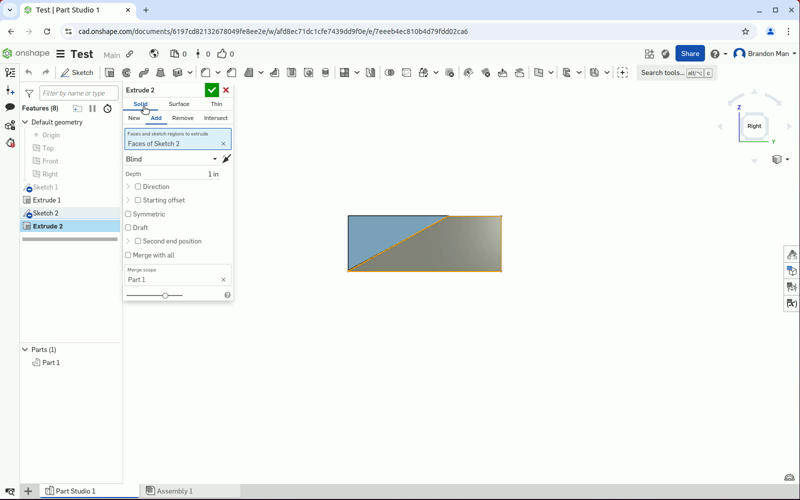
click(143, 106)
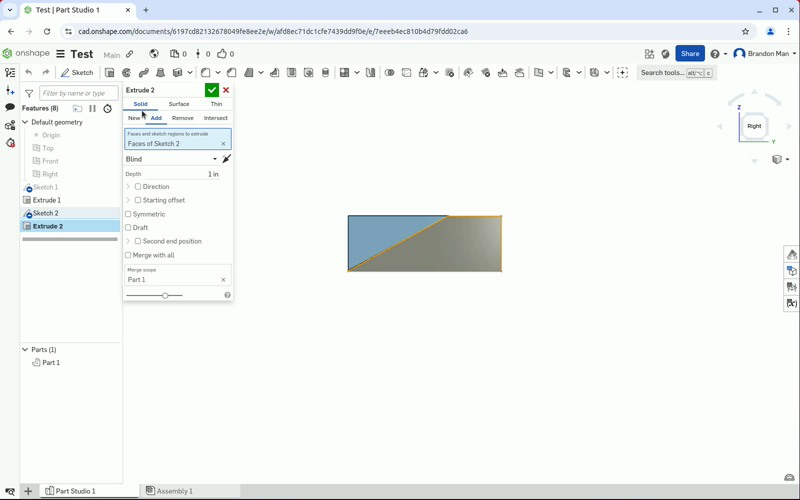
mouse_move(137, 120)
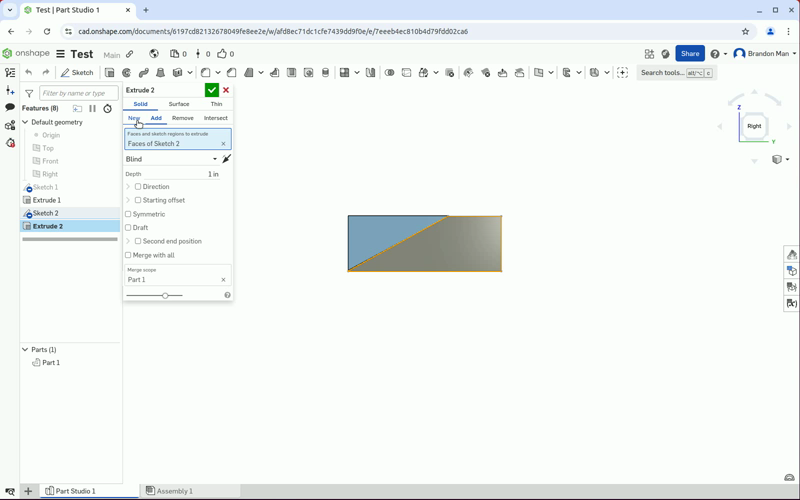
click(137, 120)
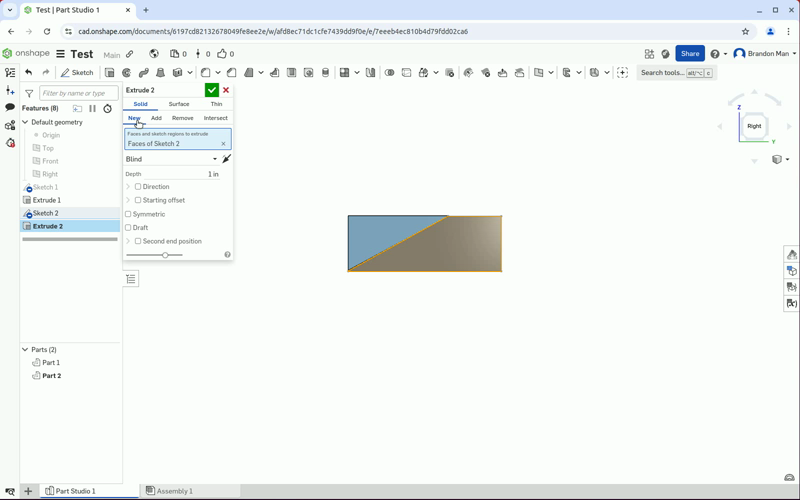
key(tab, 4)
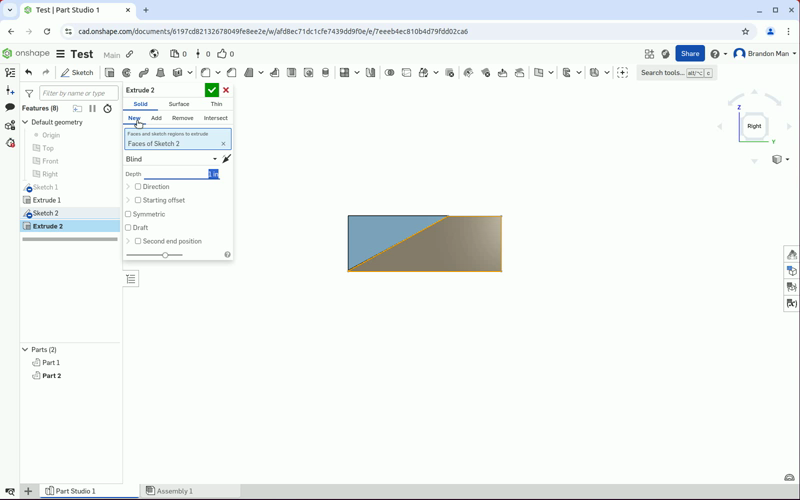
text(8.666)
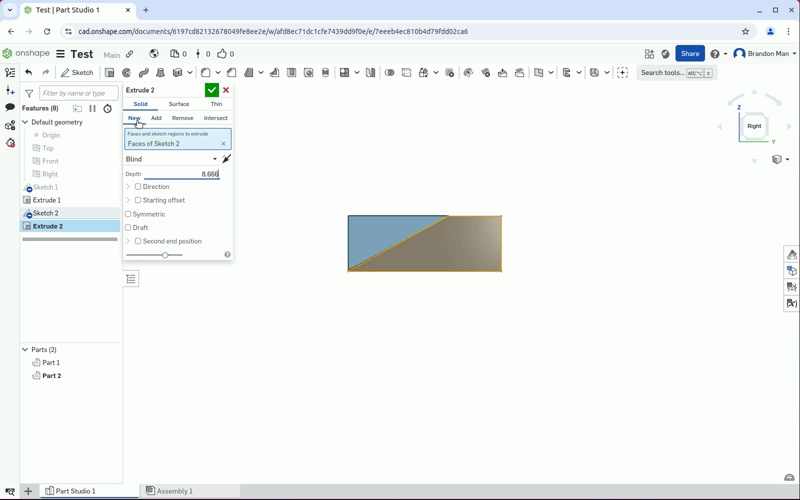
key(enter)
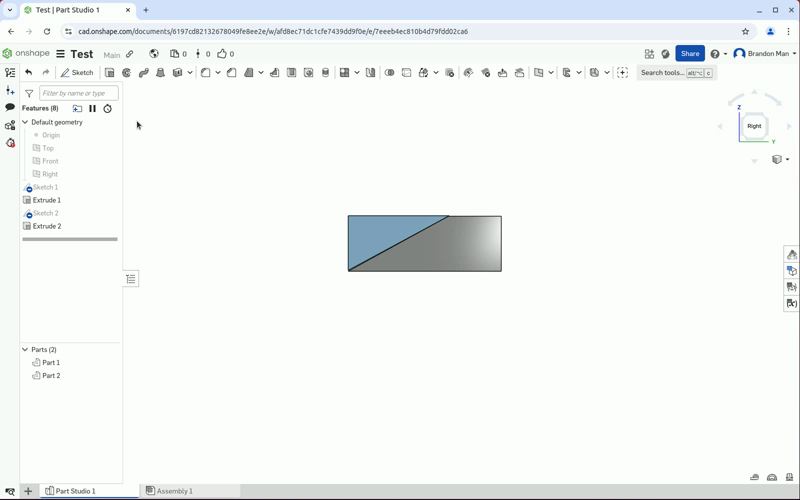
key(shift+h)
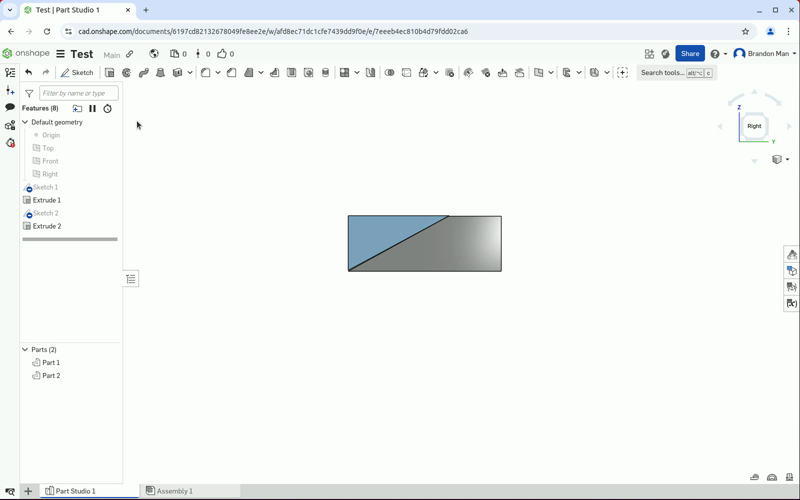
key(shift+h)
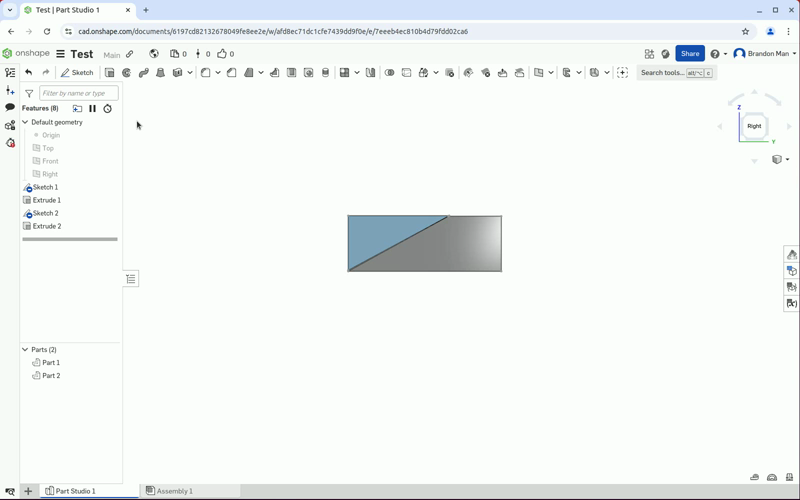
key(shift+7)
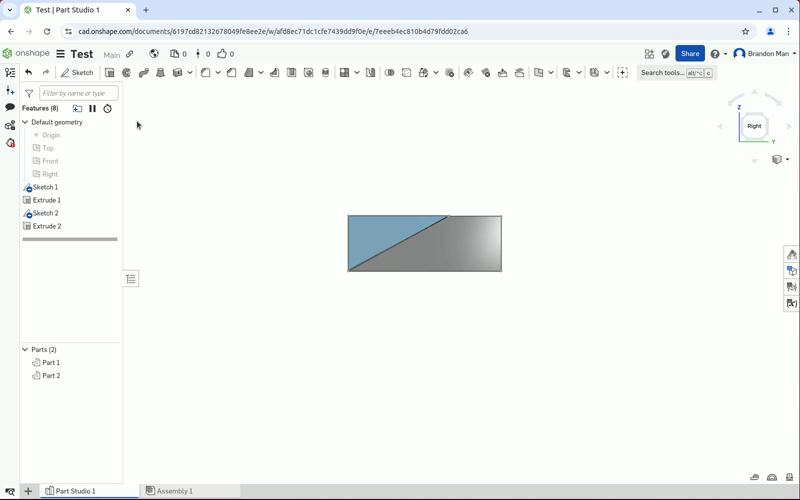
key(right, 2)
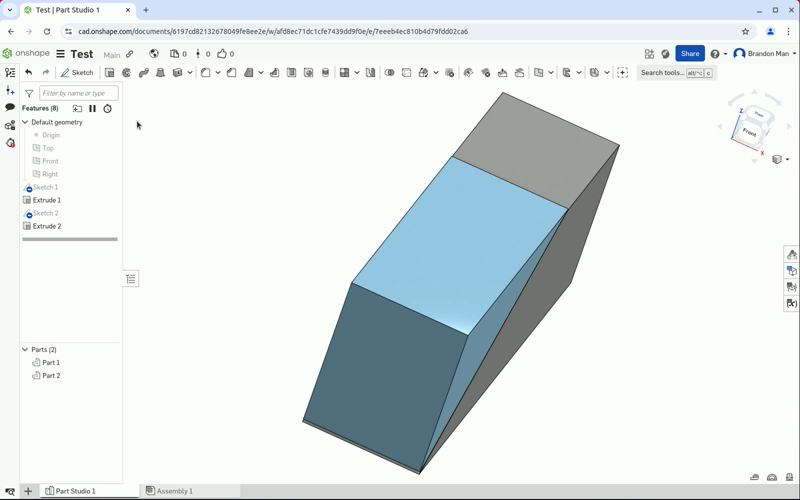
key(down, 2)
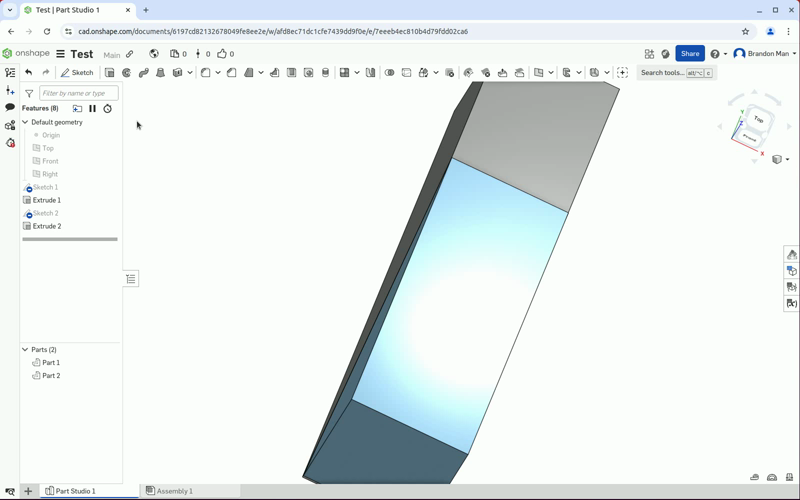
key(up, 2)
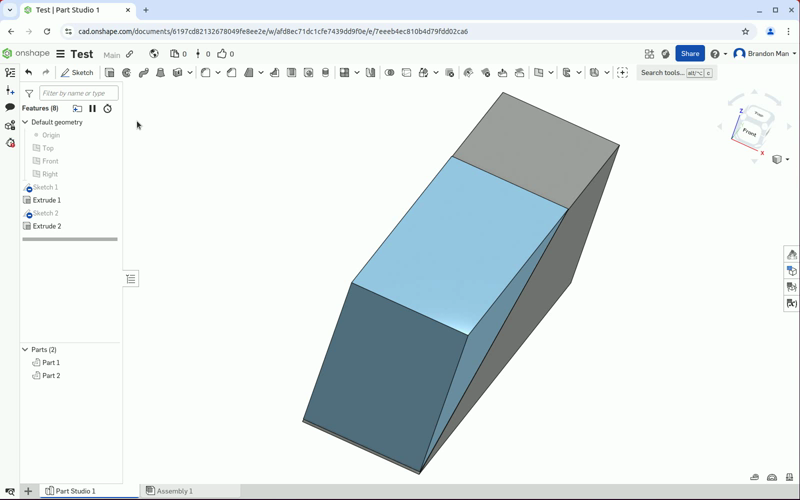
key(left, 2)
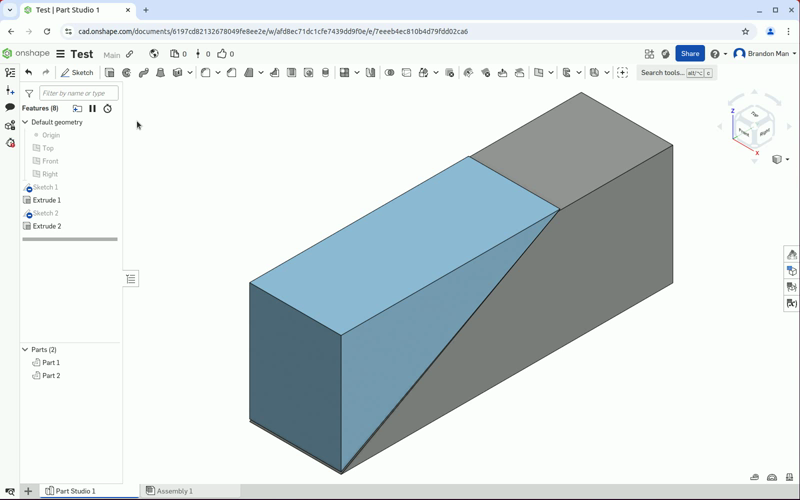
mouse_move(73, 189)
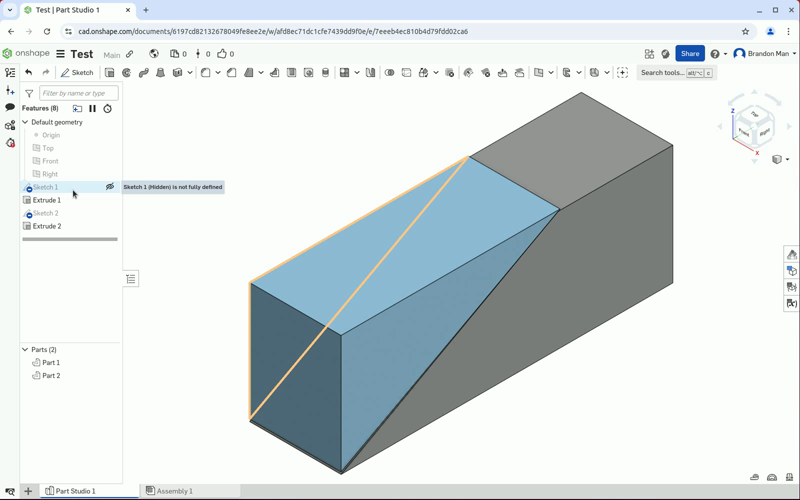
click(73, 189)